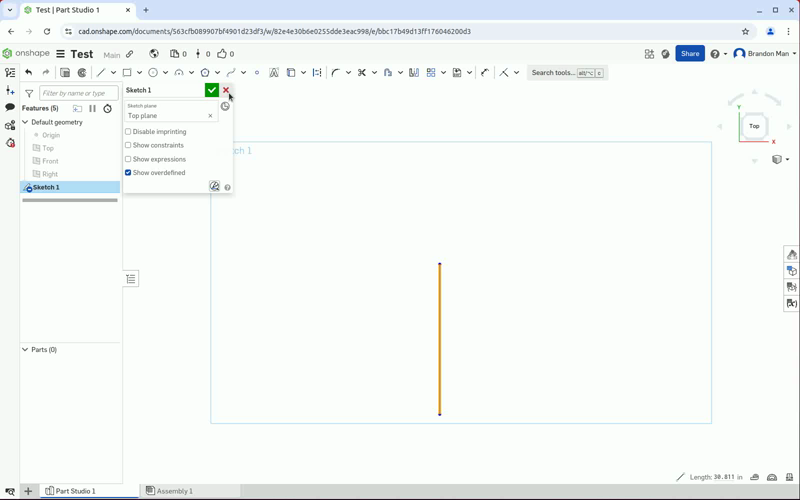
key(shift+h)
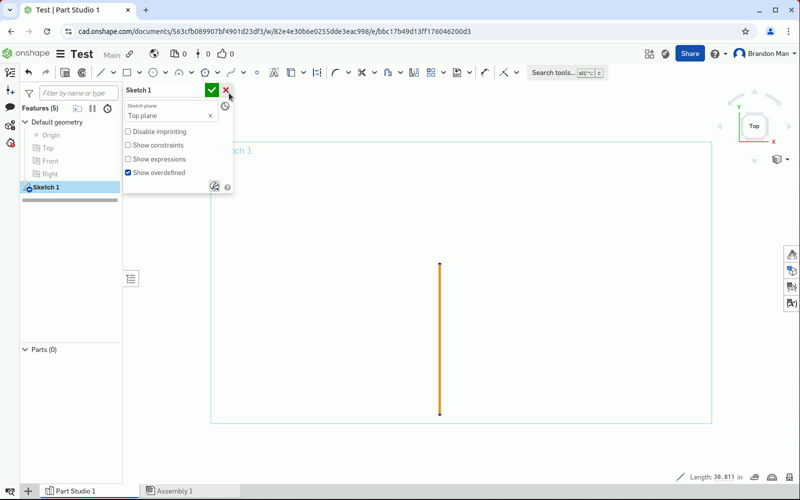
key(shift+s)
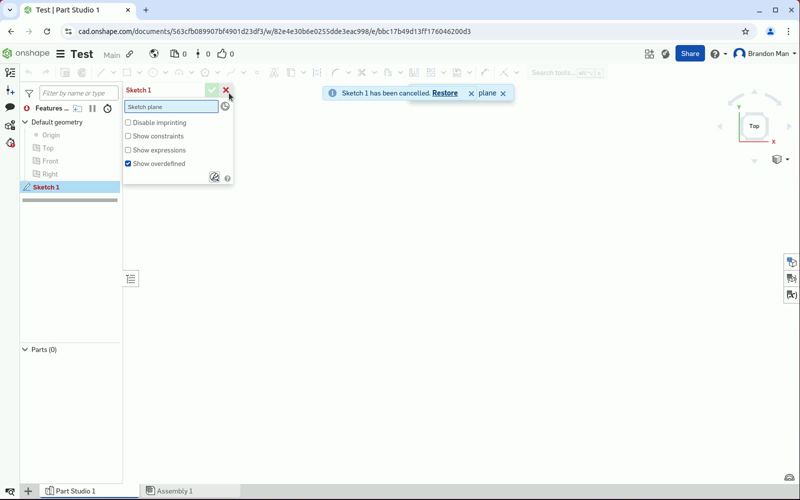
mouse_move(73, 150)
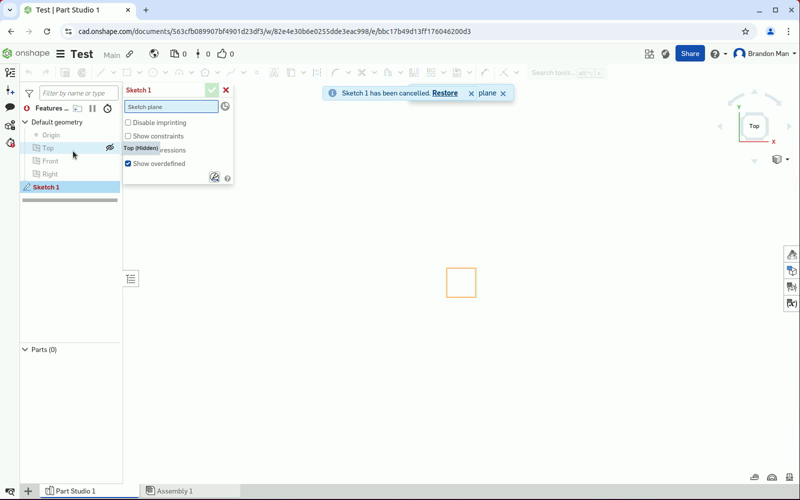
click(73, 150)
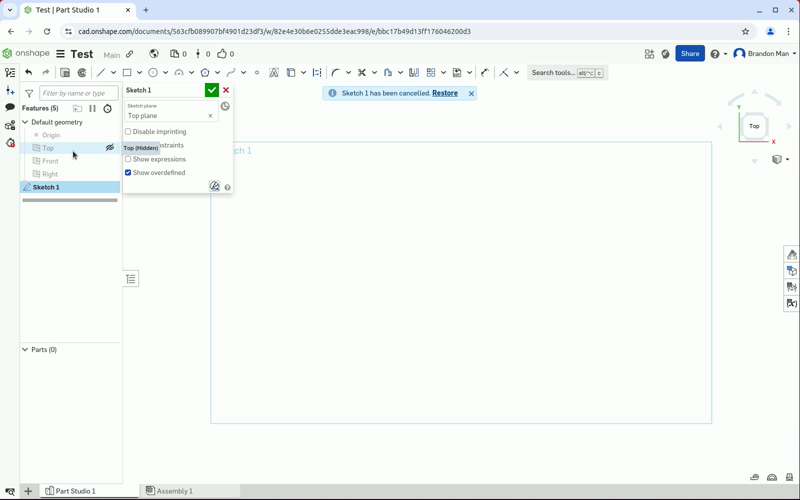
mouse_move(73, 352)
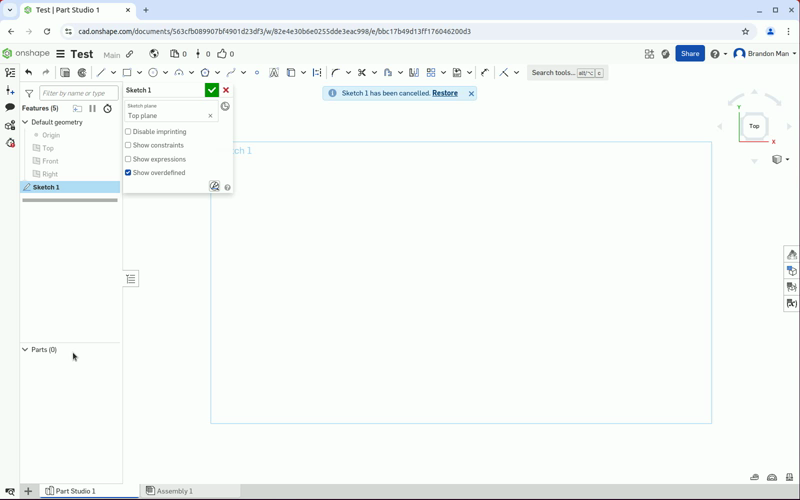
key(y)
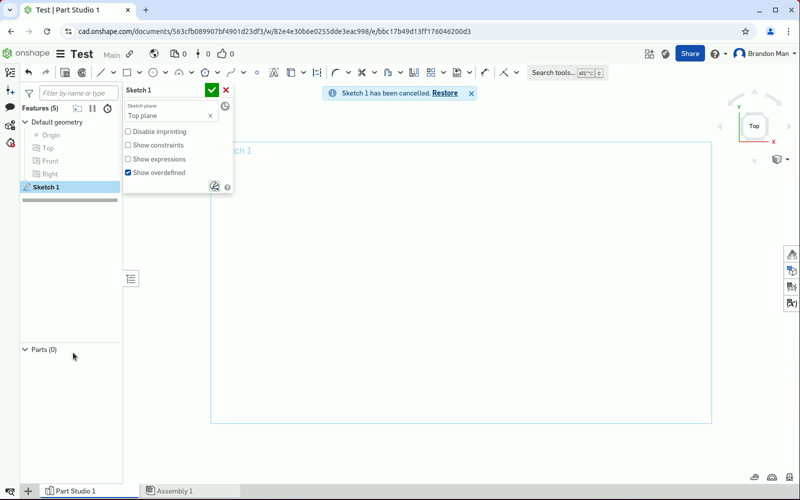
key(l)
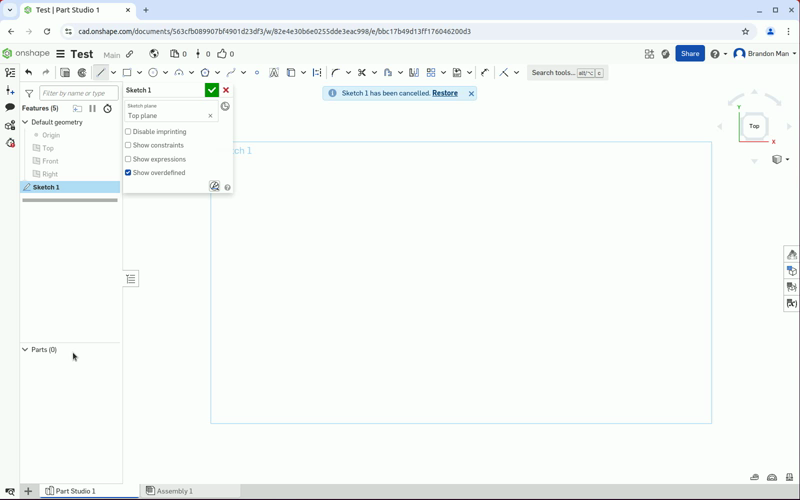
key_down(shift)
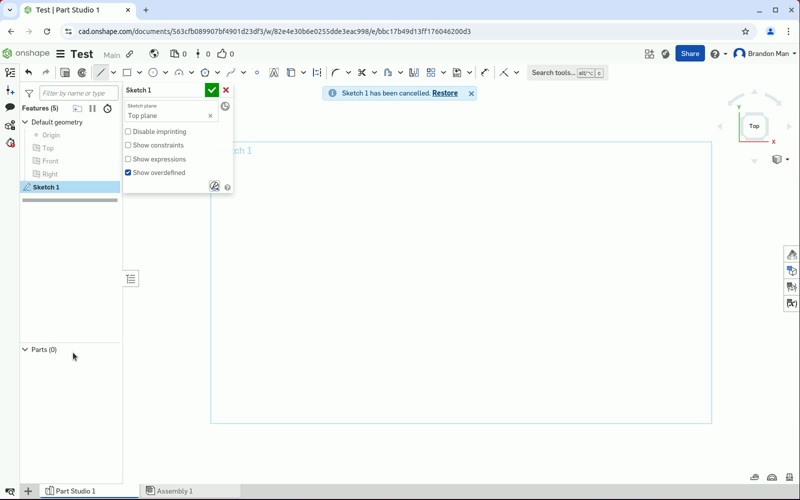
mouse_move(348, 395)
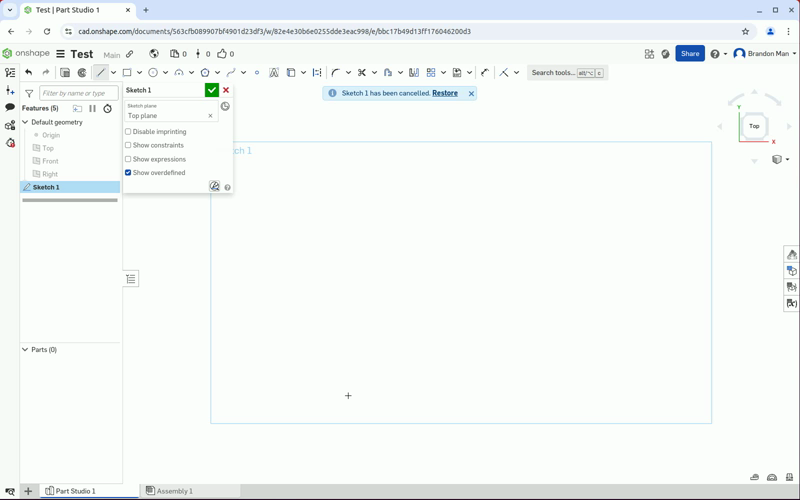
click(348, 395)
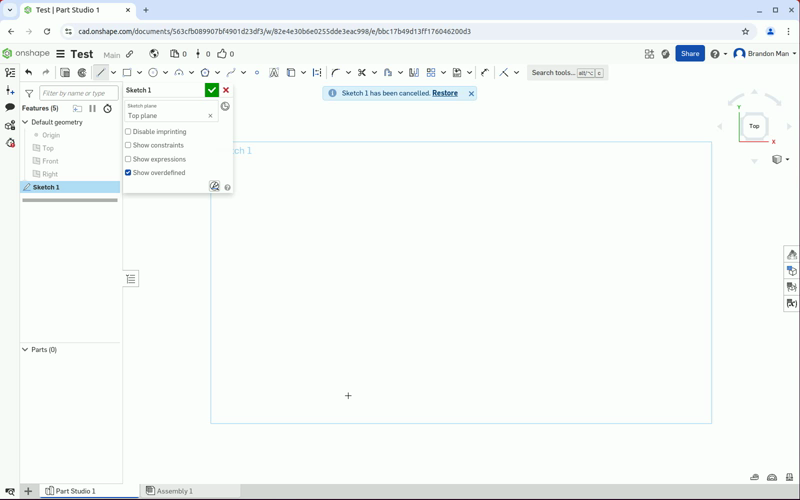
key_up(shift)
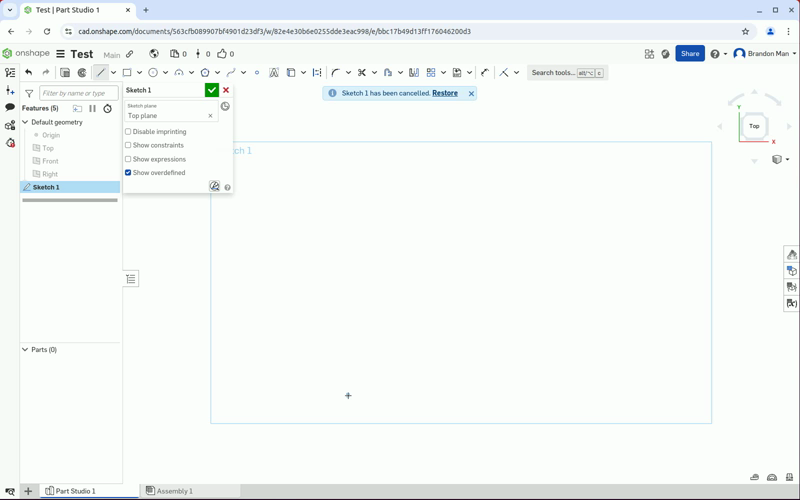
key_down(shift)
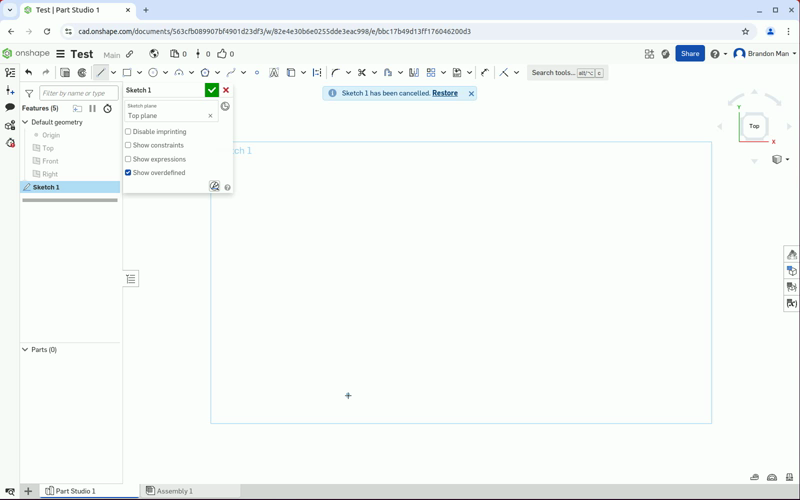
mouse_move(572, 395)
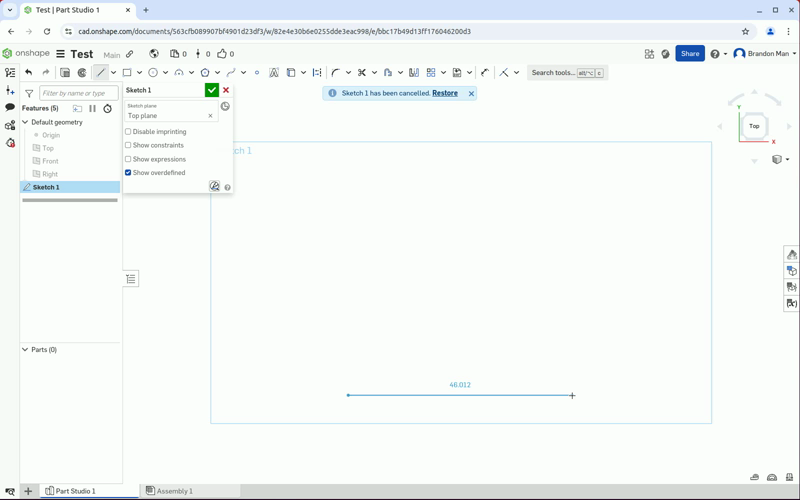
click(572, 395)
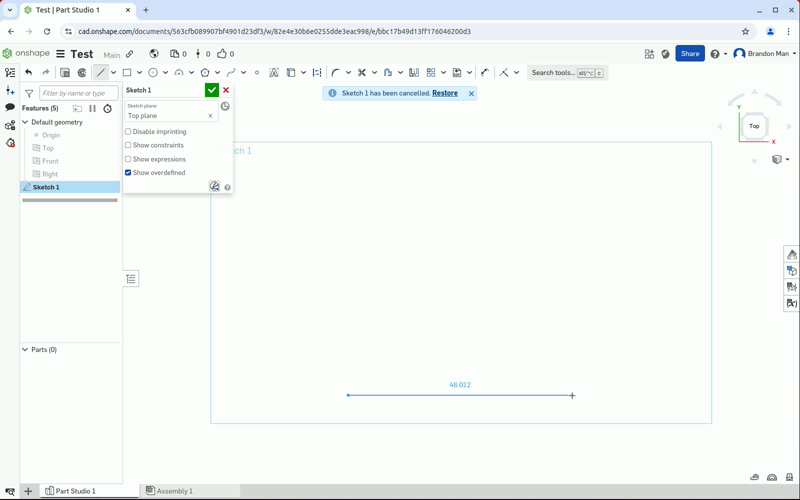
key_up(shift)
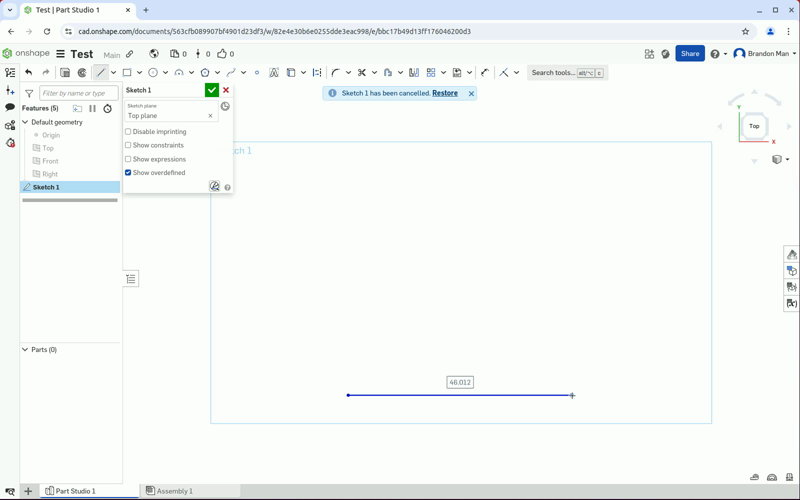
key_down(shift)
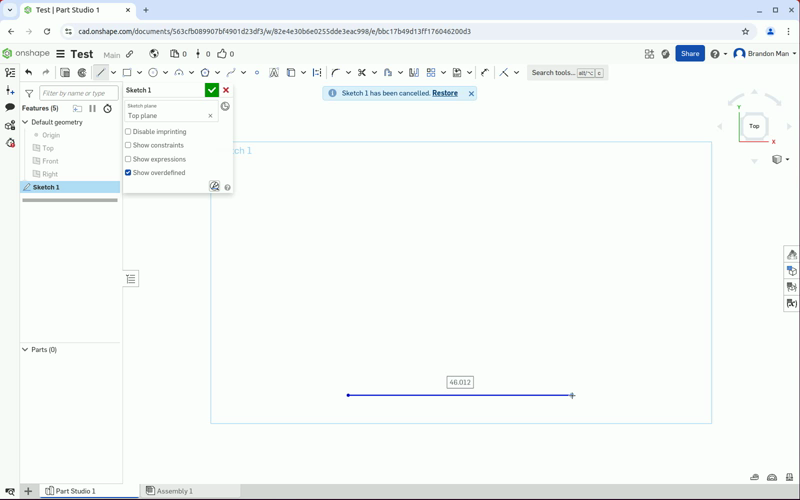
mouse_move(572, 171)
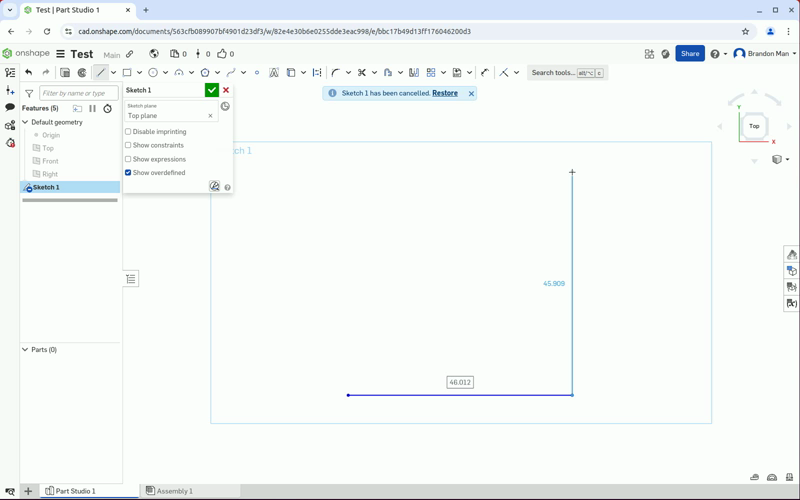
click(572, 171)
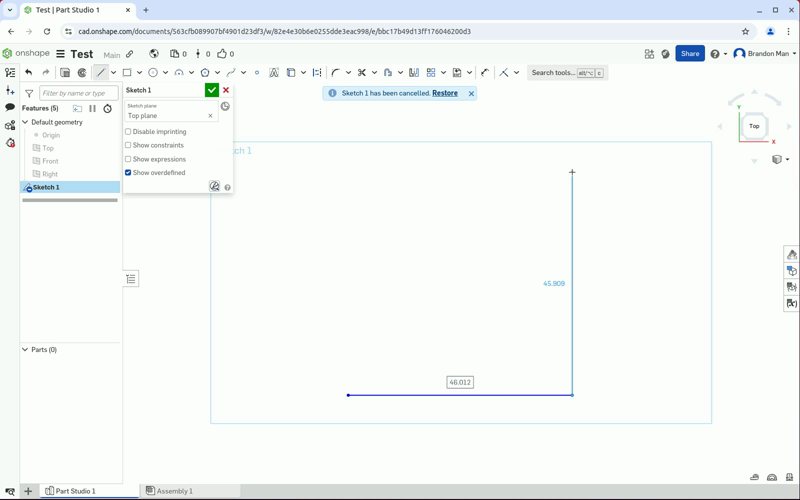
key_up(shift)
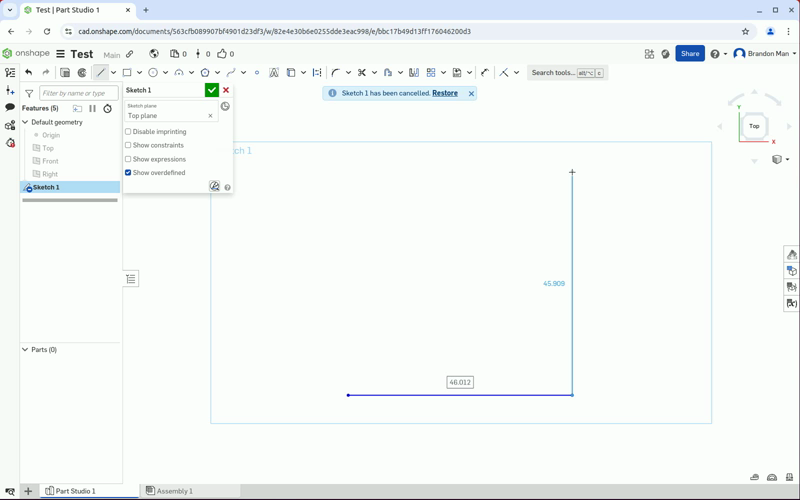
key_down(shift)
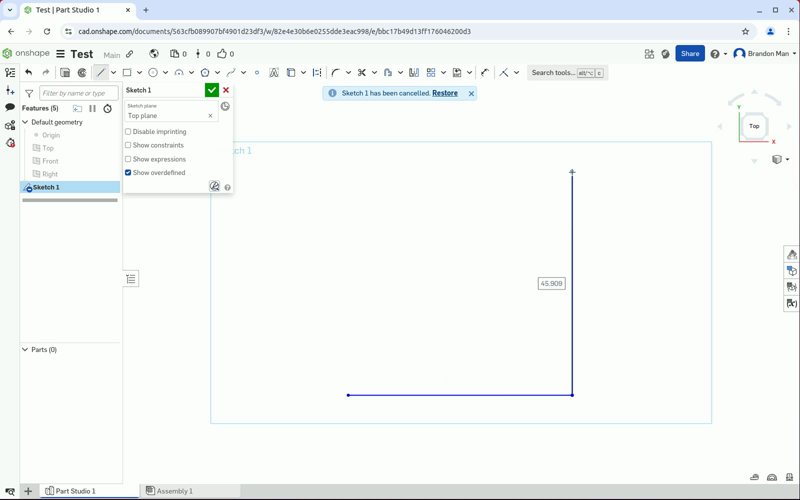
mouse_move(348, 171)
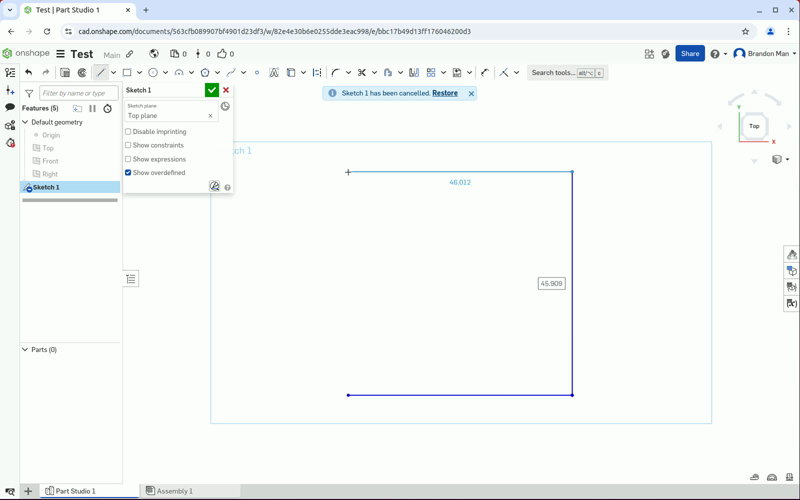
click(348, 171)
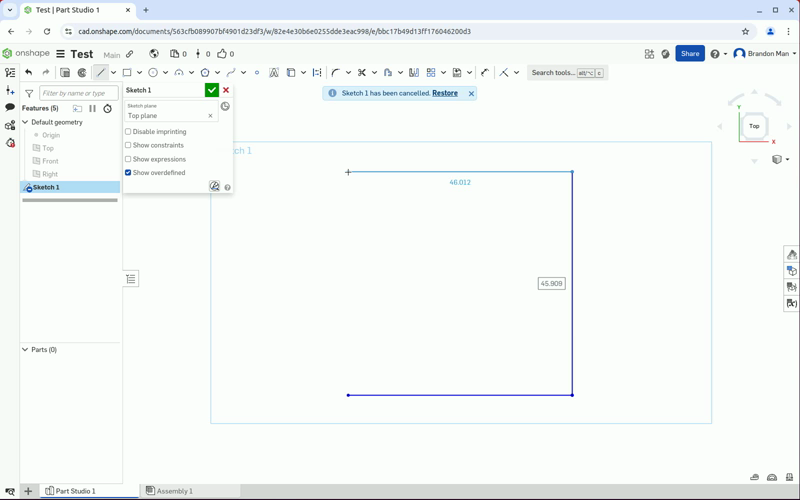
key_up(shift)
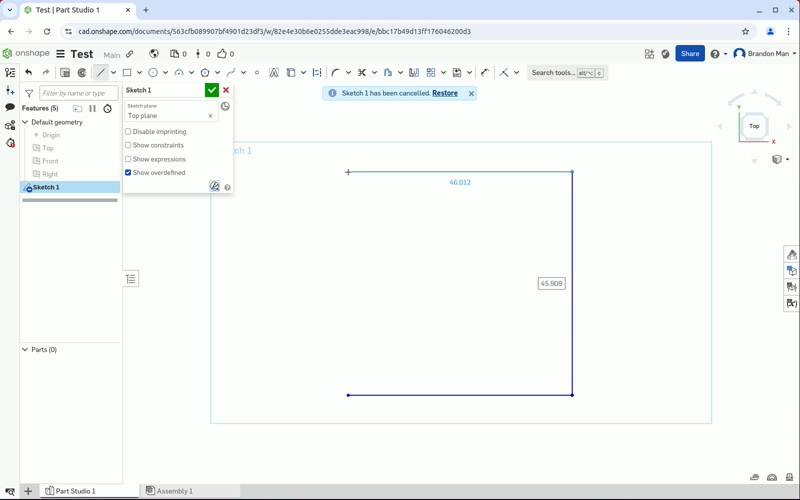
key_down(shift)
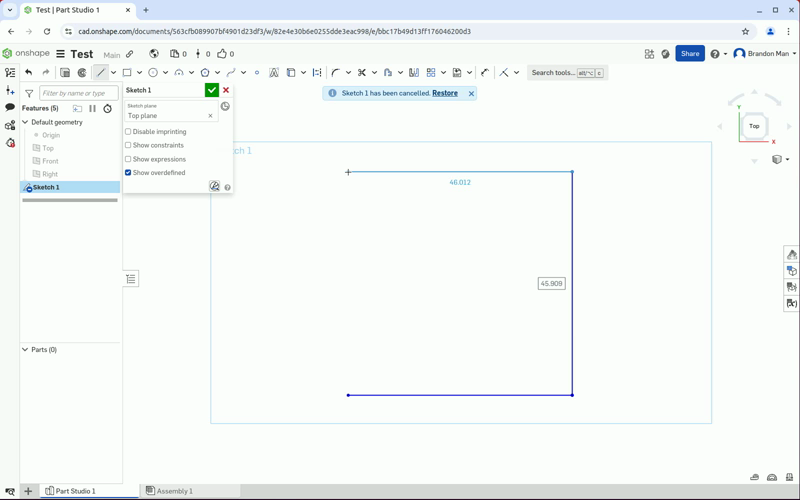
mouse_move(348, 395)
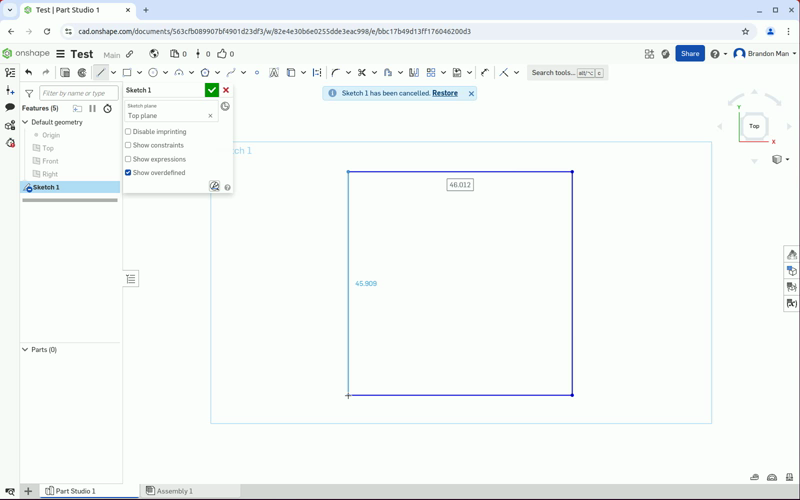
key_up(shift)
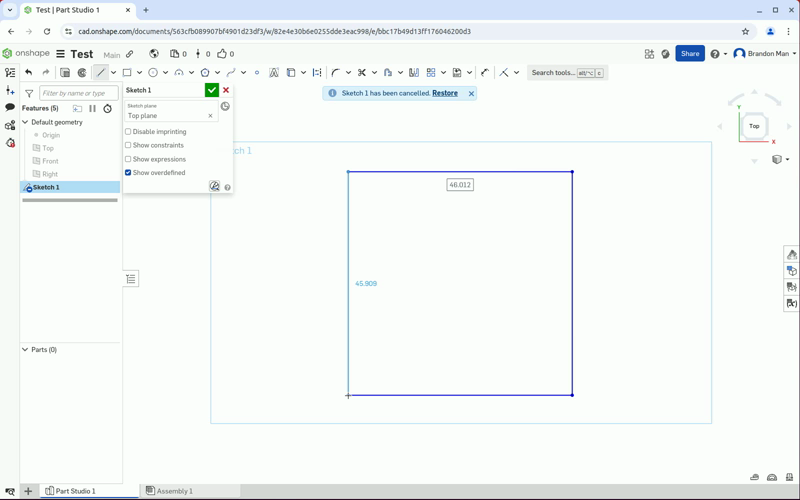
click(348, 395)
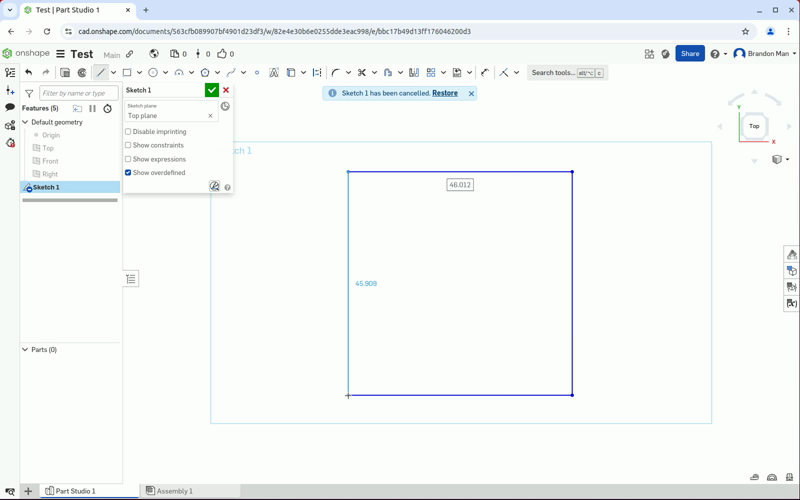
key(esc)
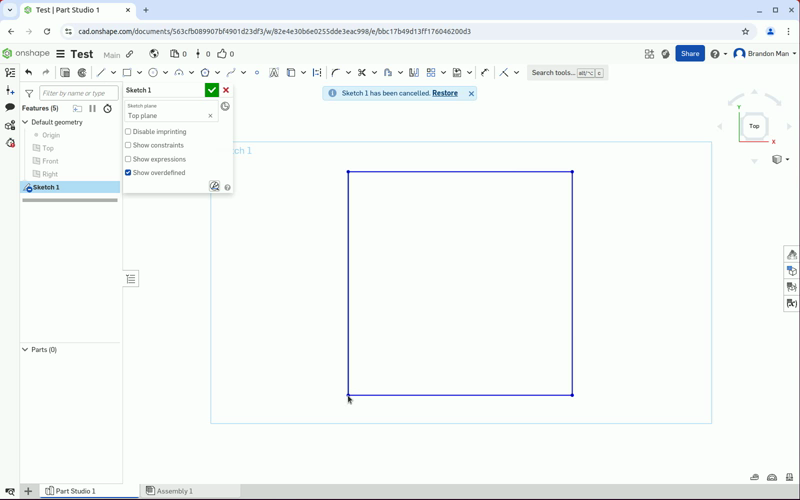
mouse_move(500, 342)
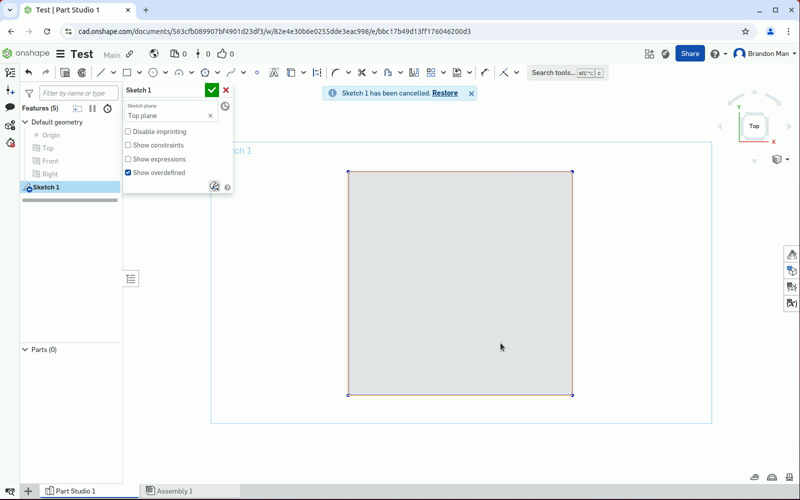
click(500, 342)
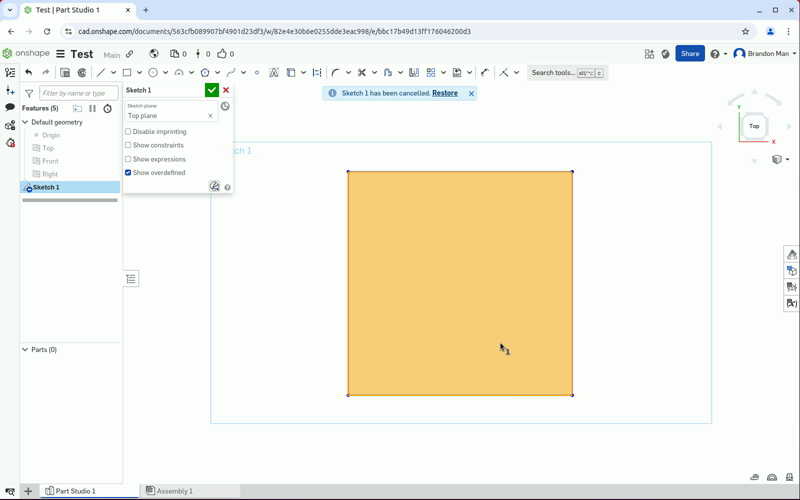
mouse_move(73, 352)
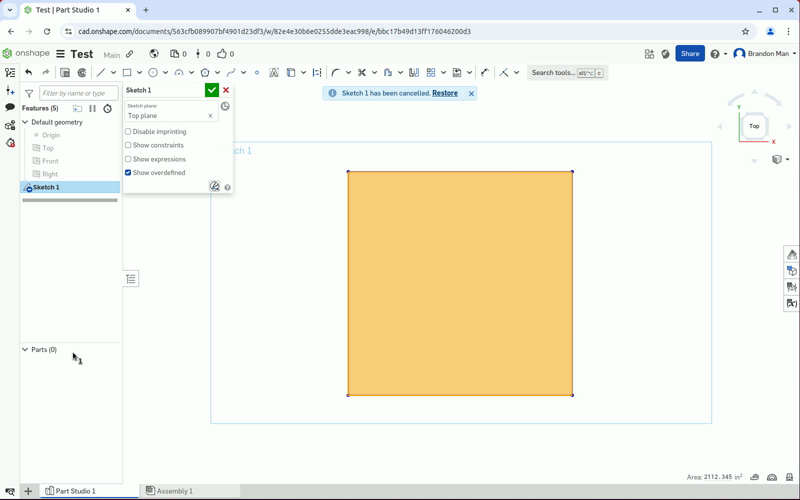
key(shift+y)
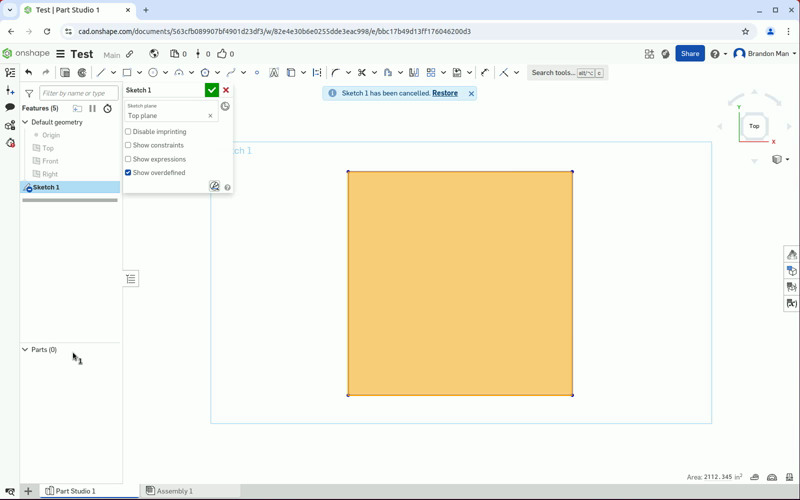
key(shift+e)
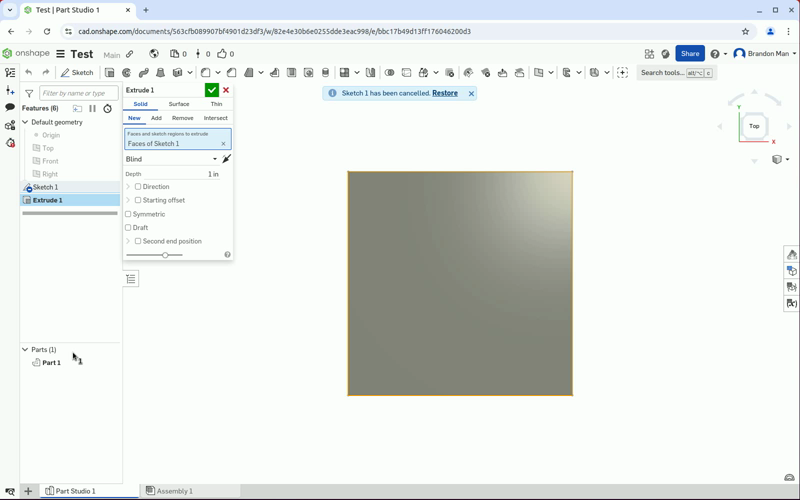
mouse_move(143, 106)
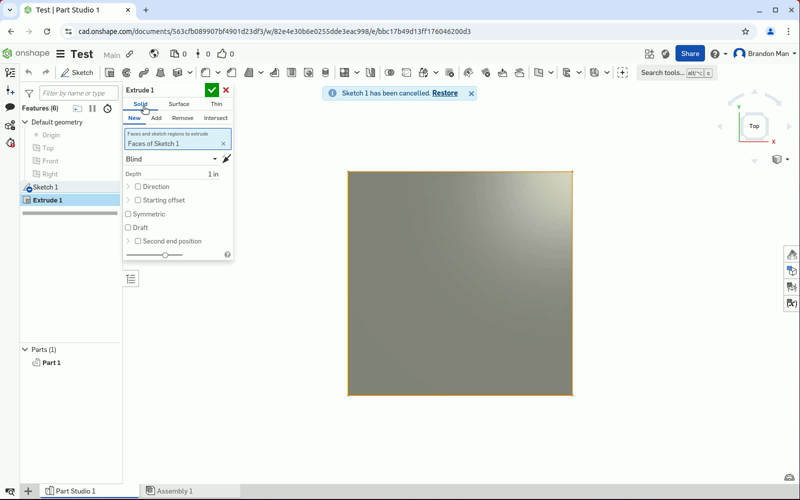
click(143, 106)
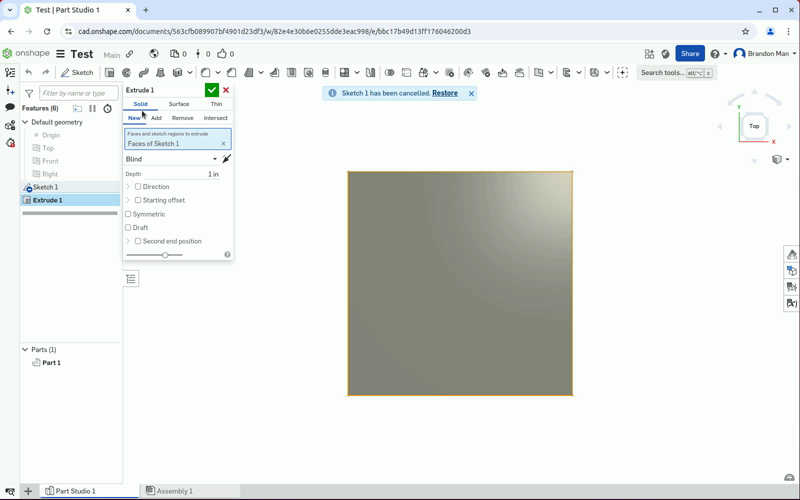
mouse_move(137, 120)
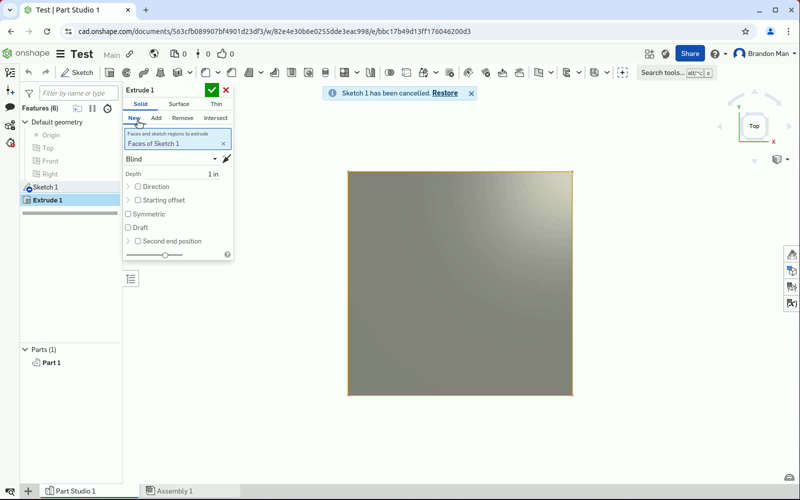
click(137, 120)
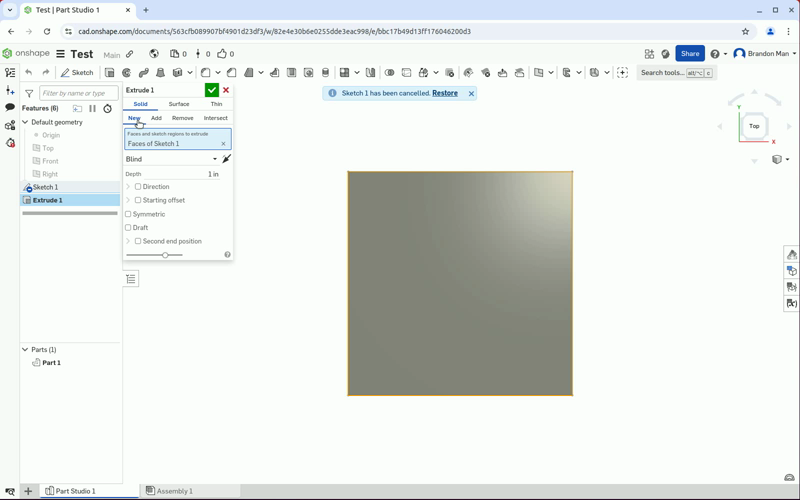
key(tab, 4)
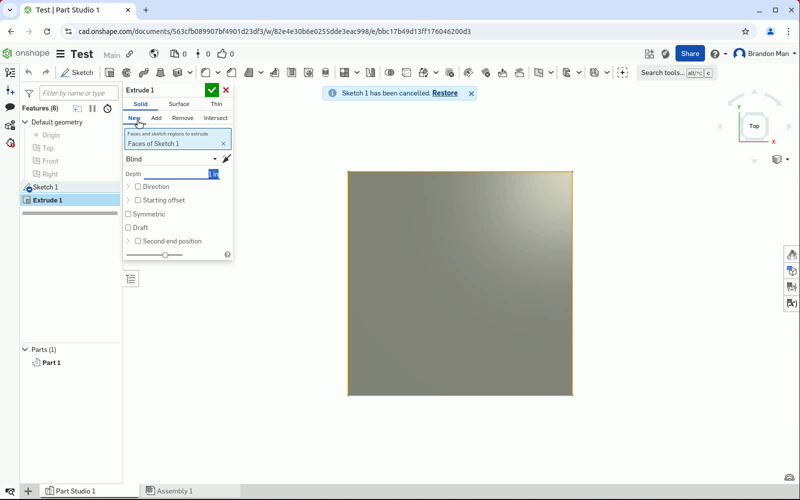
text(2.889)
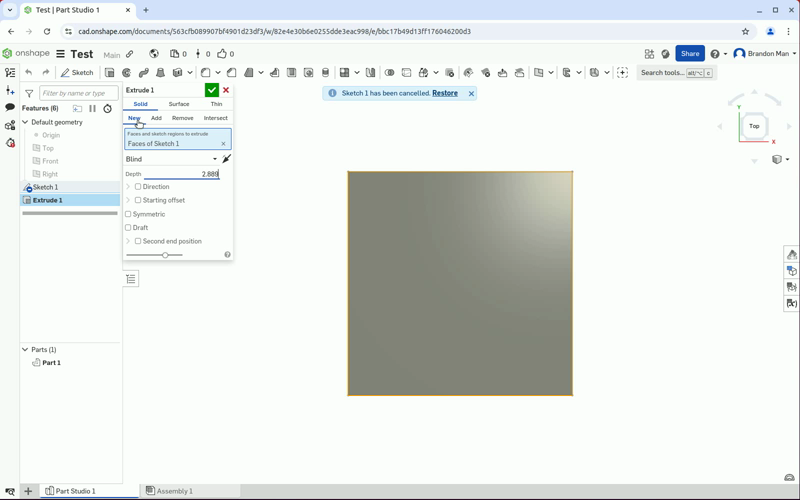
key(enter)
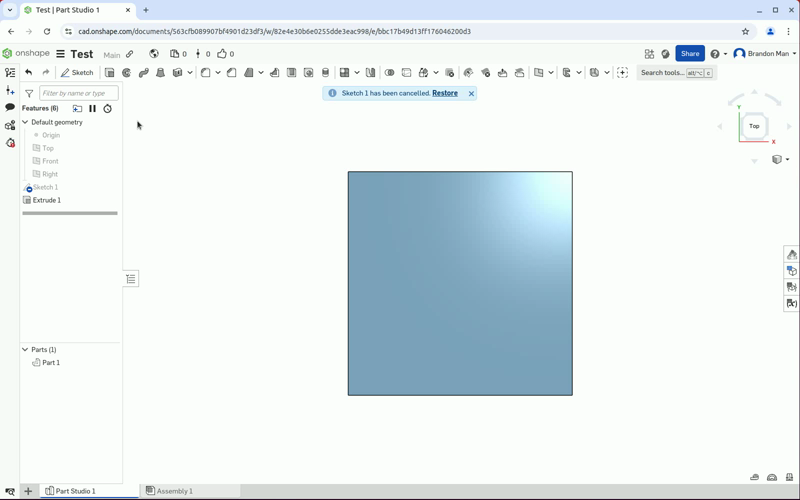
key(shift+h)
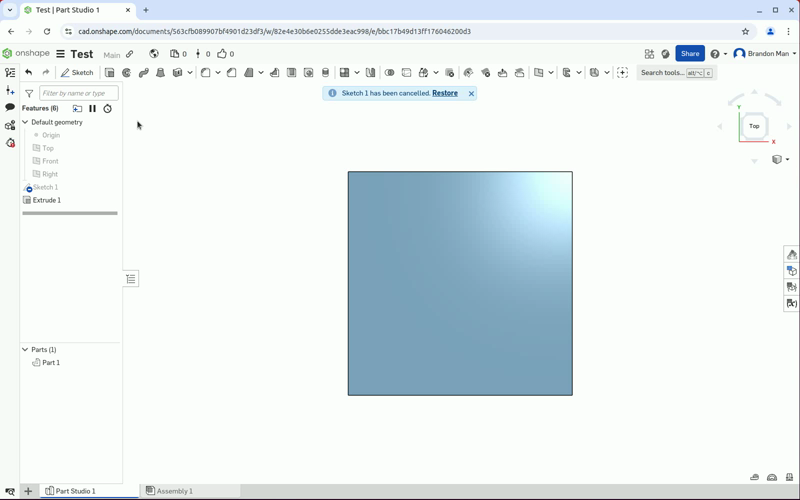
key(shift+h)
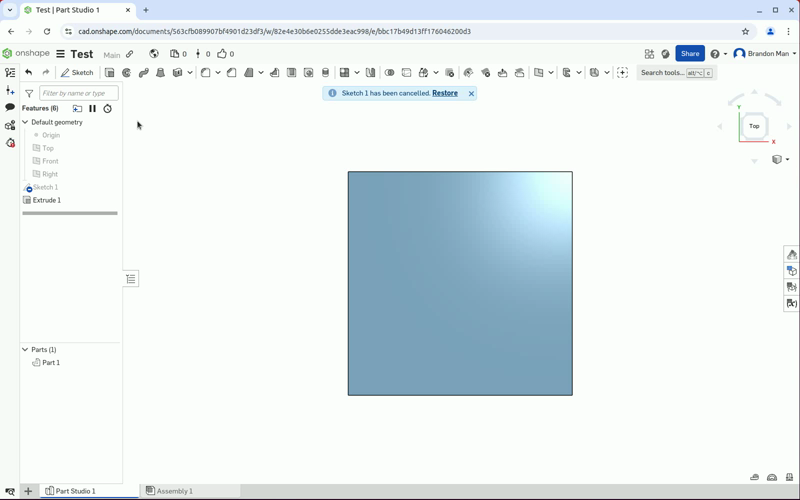
mouse_move(73, 189)
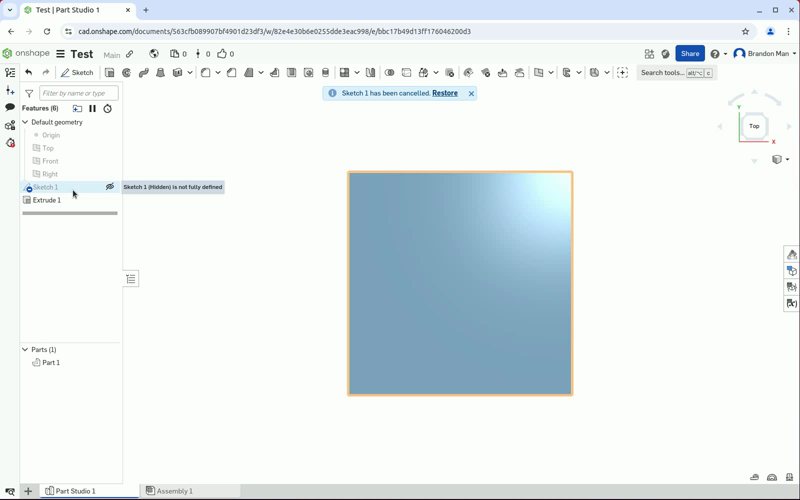
click(73, 189)
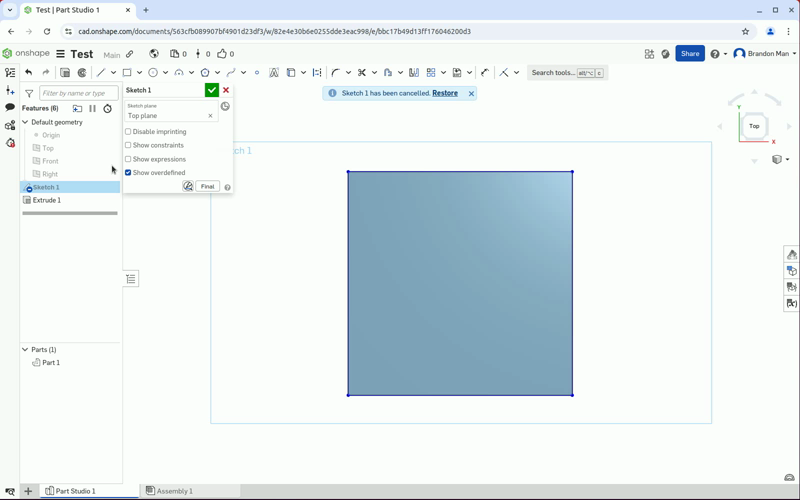
mouse_move(229, 92)
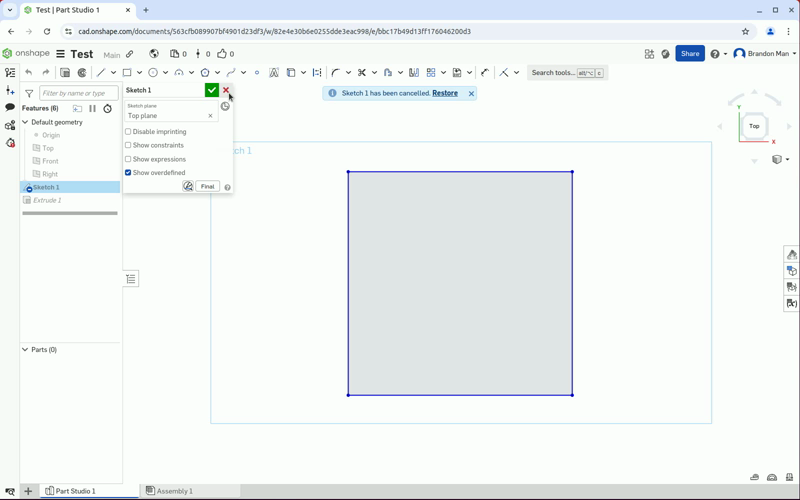
click(229, 92)
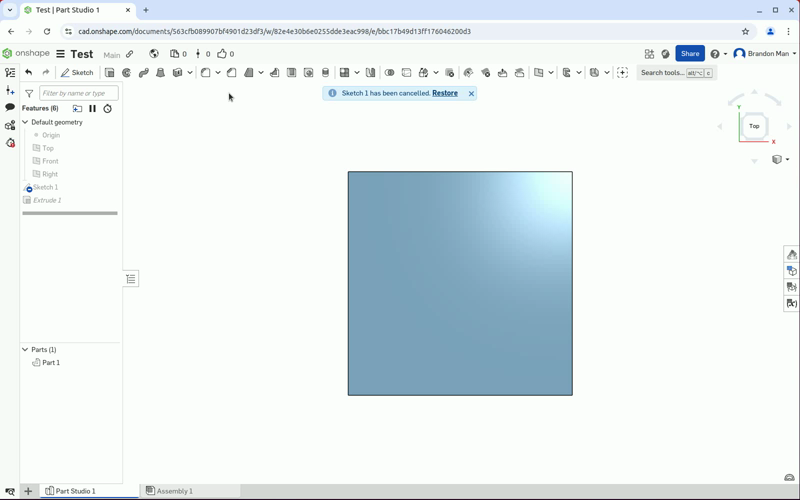
mouse_move(541, 75)
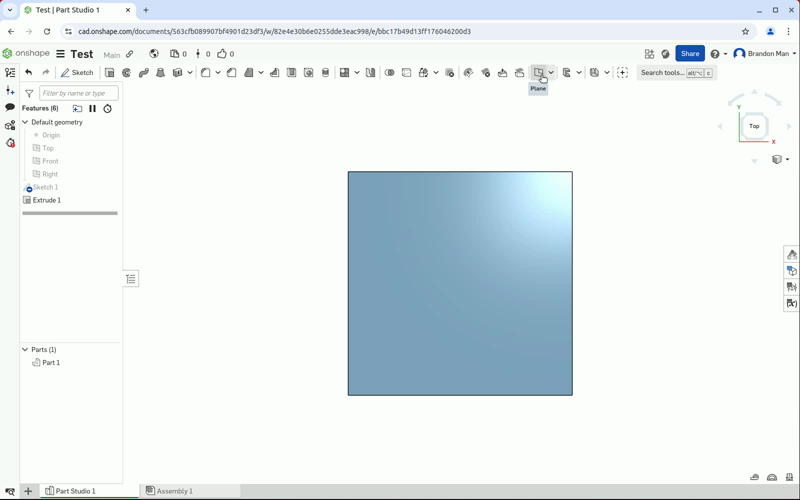
click(541, 75)
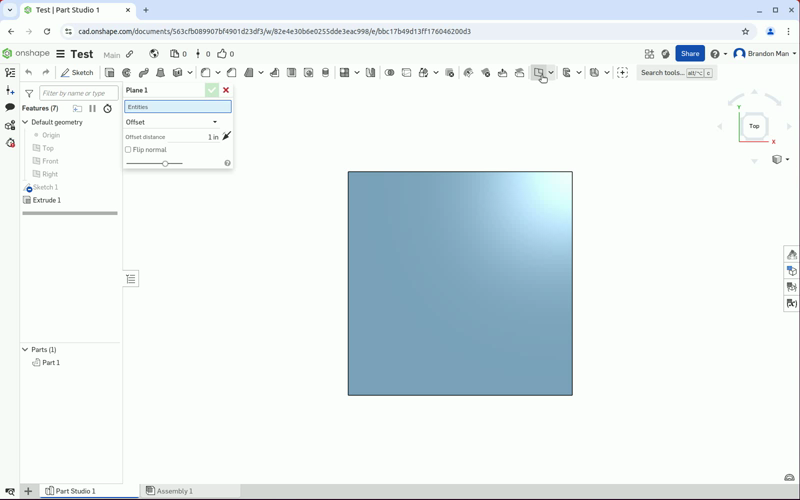
mouse_move(73, 150)
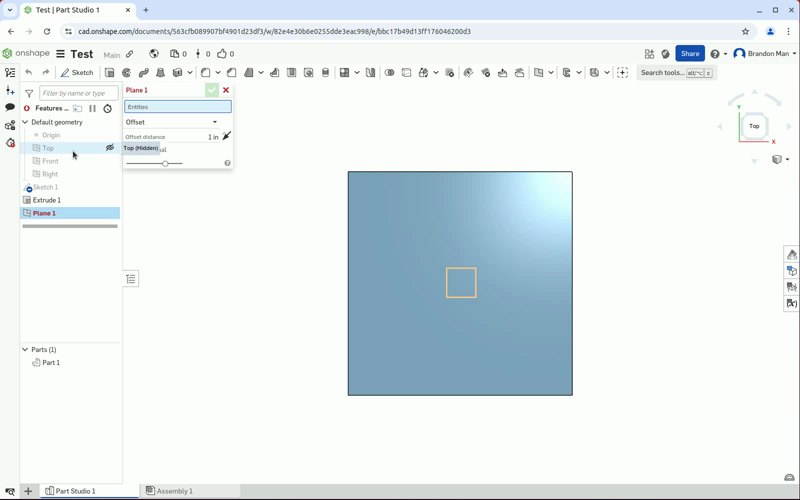
click(73, 150)
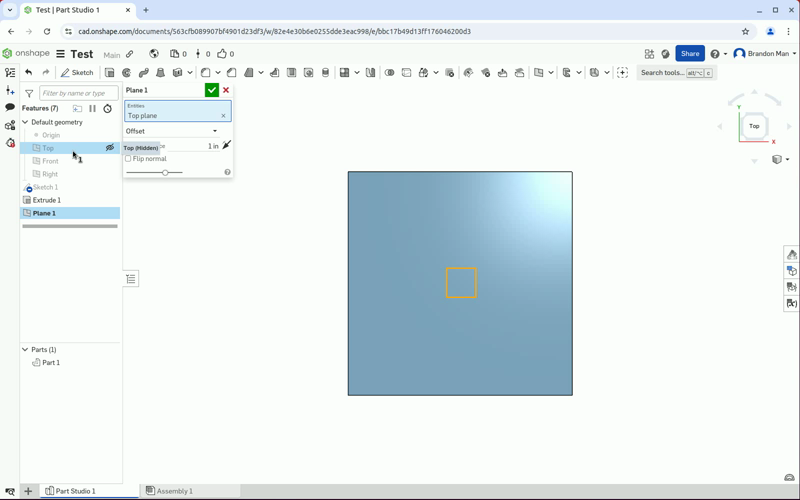
key(tab, 2)
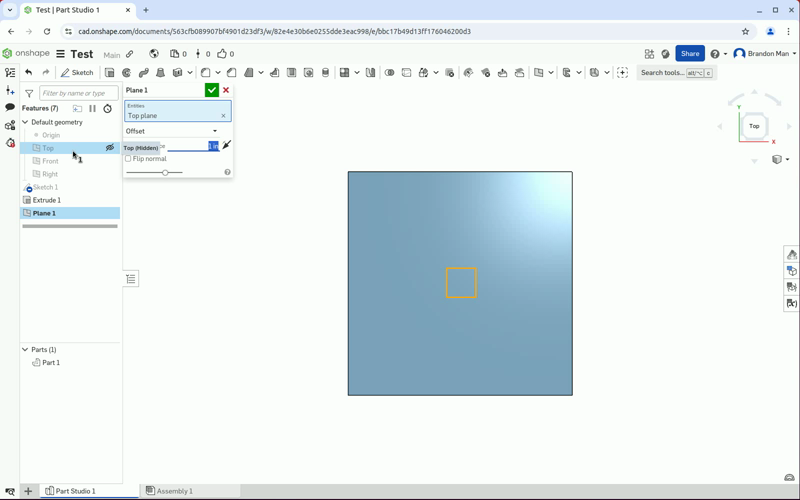
text(2.896)
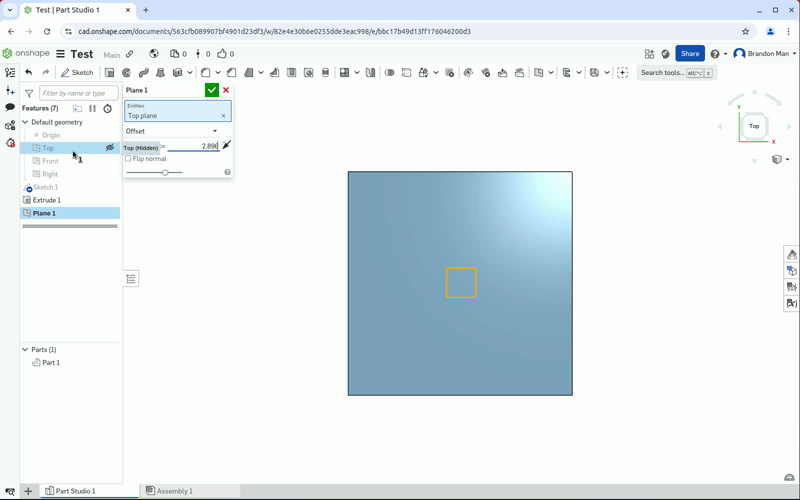
key(enter, 2)
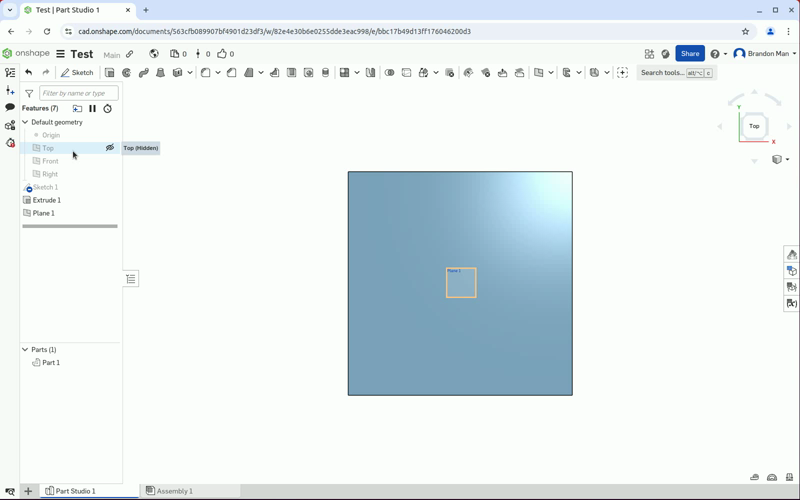
key(shift+s)
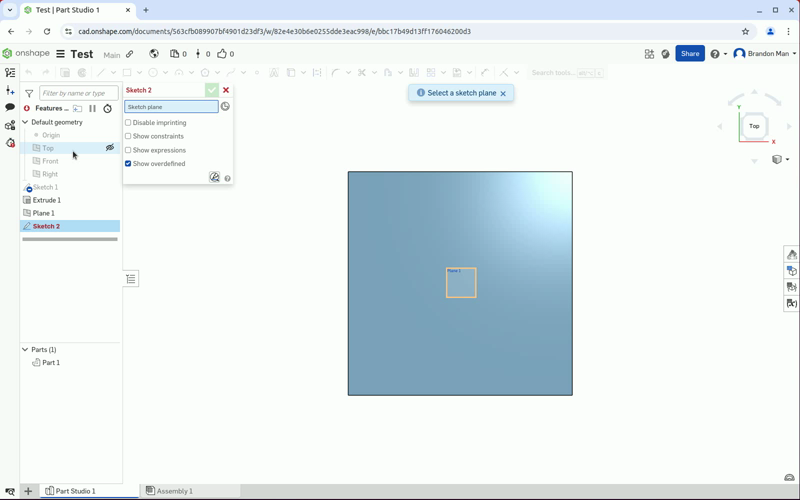
mouse_move(73, 215)
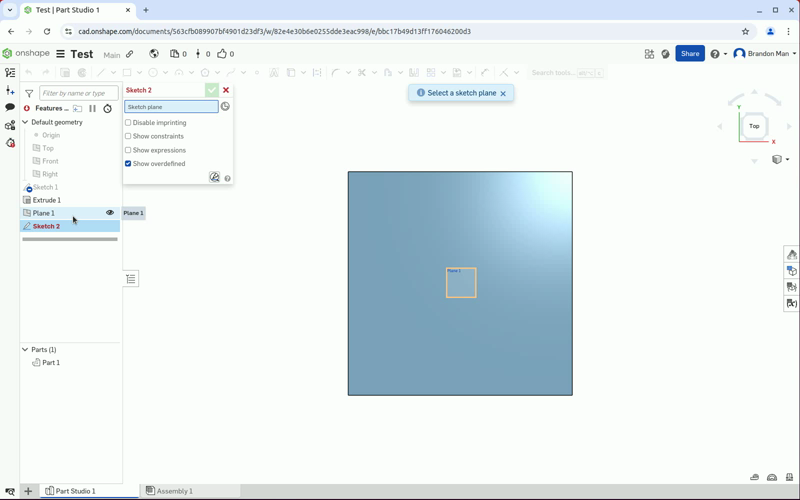
click(73, 215)
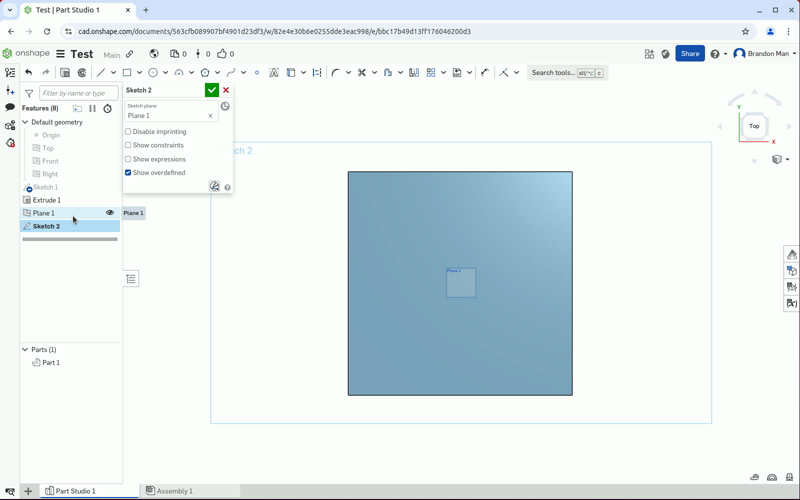
mouse_move(73, 352)
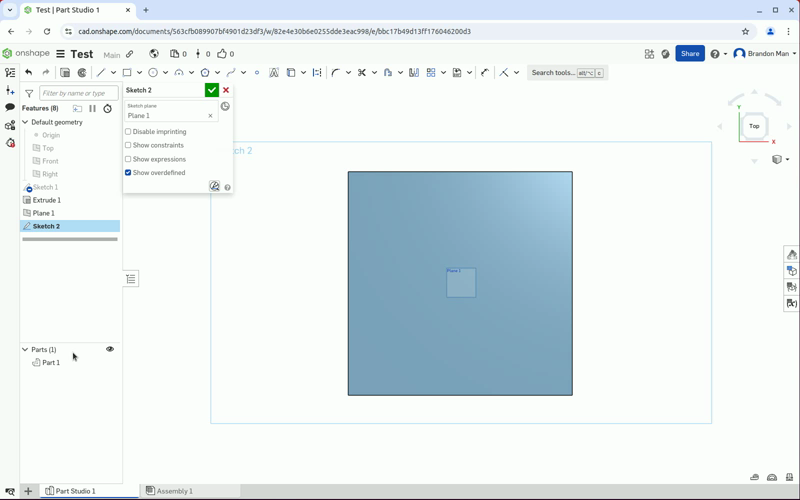
key(y)
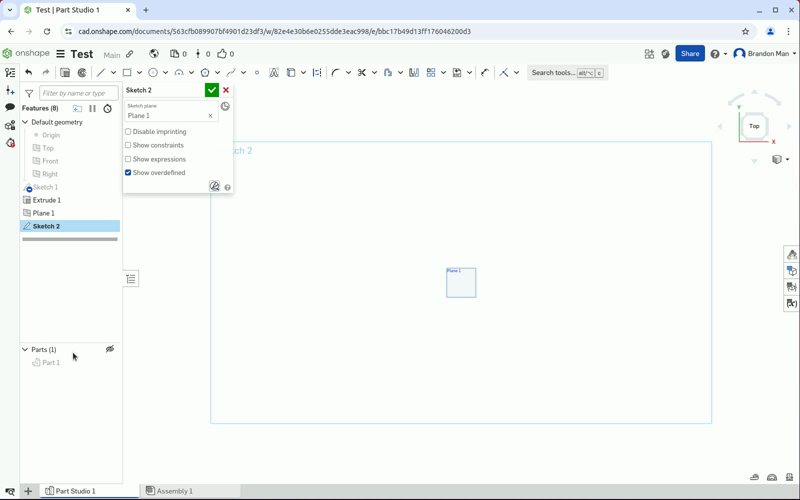
key(l)
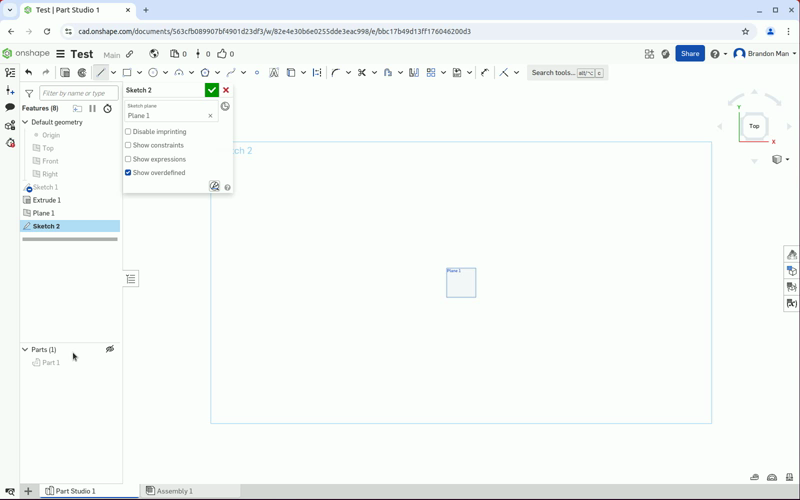
key_down(shift)
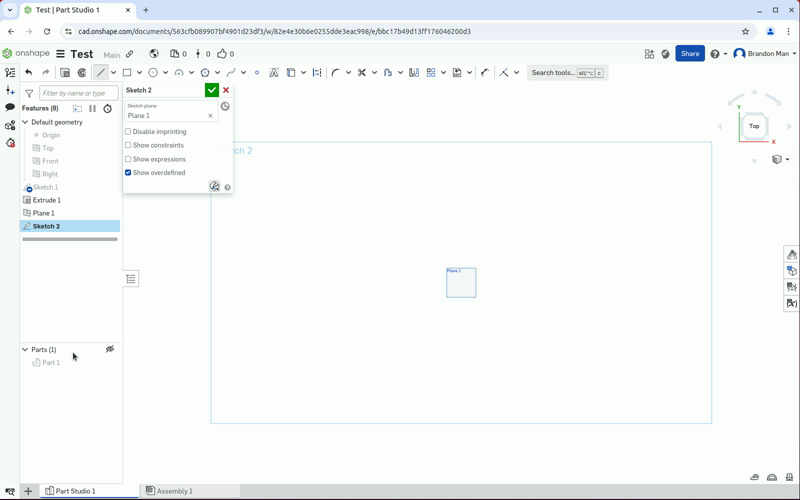
mouse_move(362, 381)
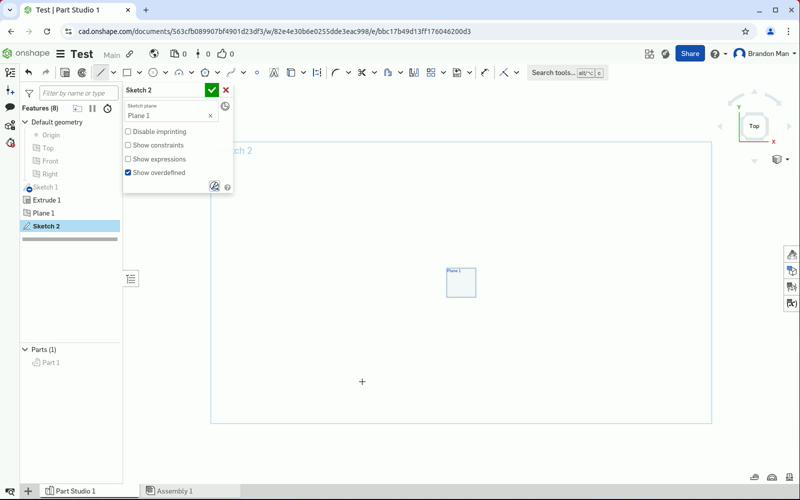
click(362, 381)
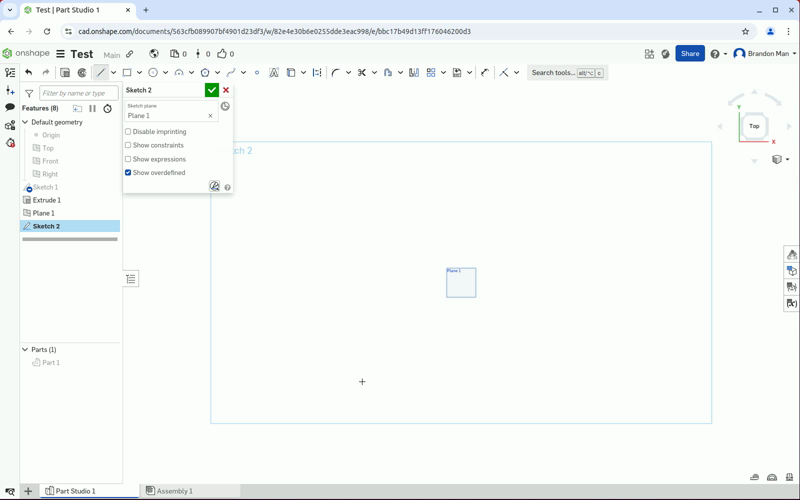
key_up(shift)
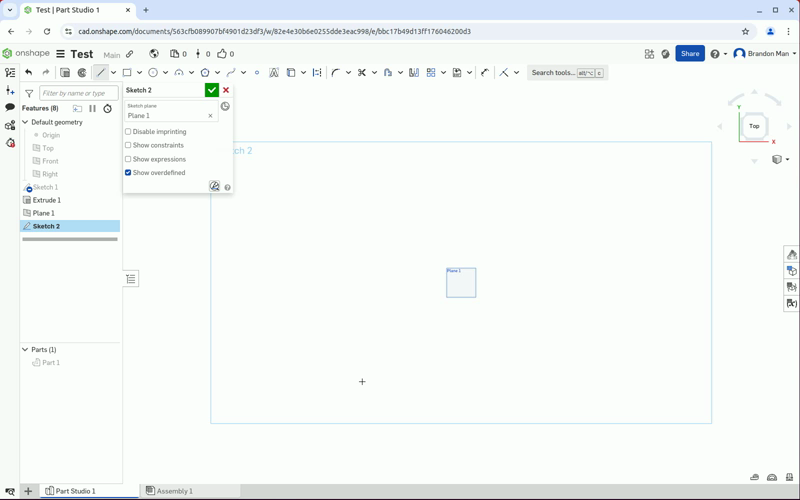
key_down(shift)
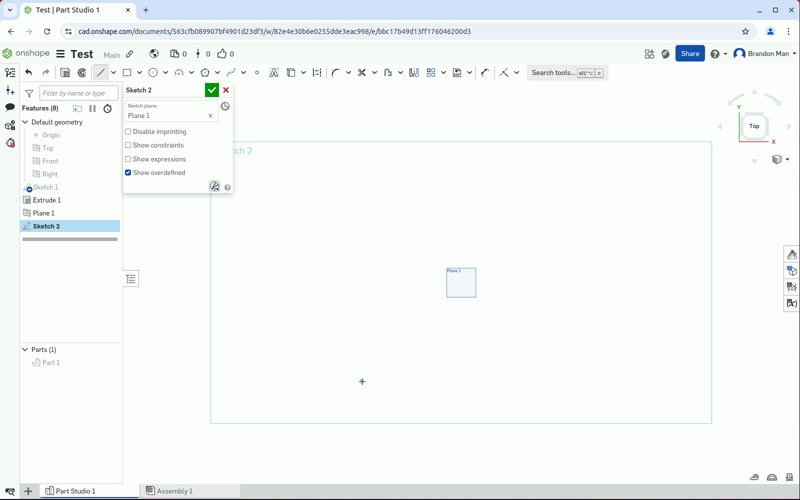
mouse_move(558, 381)
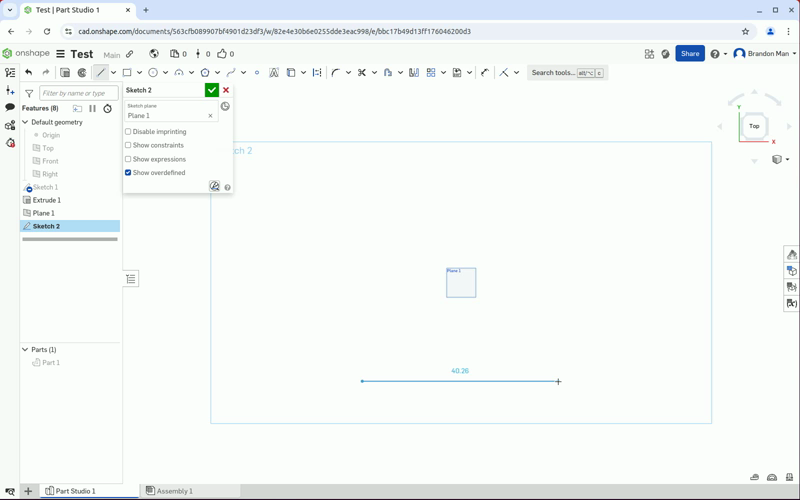
click(558, 381)
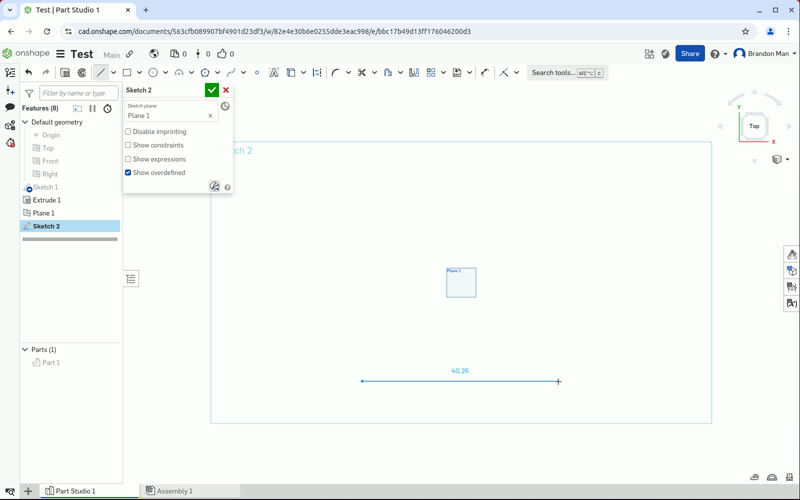
key_up(shift)
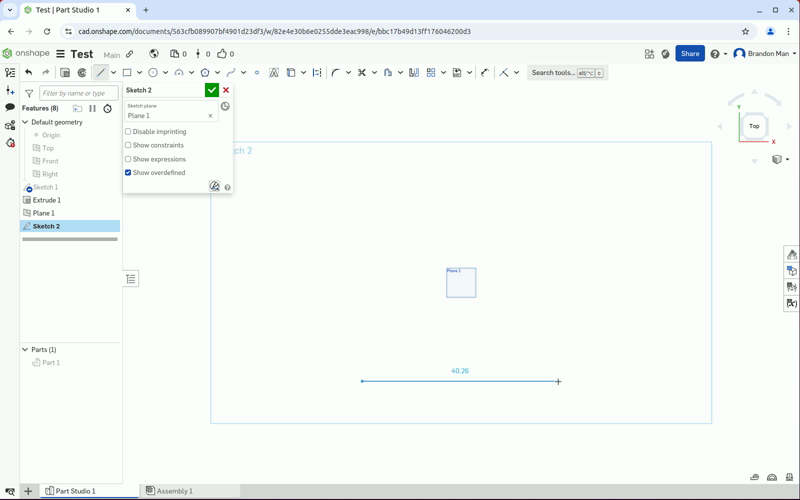
key_down(shift)
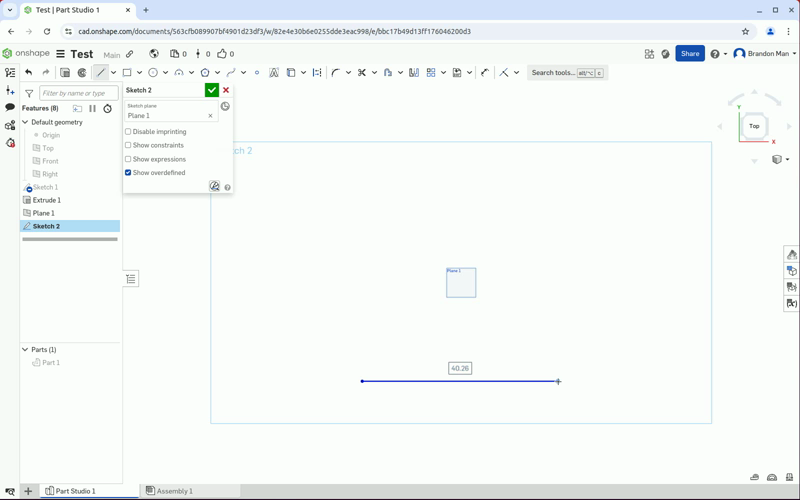
mouse_move(558, 185)
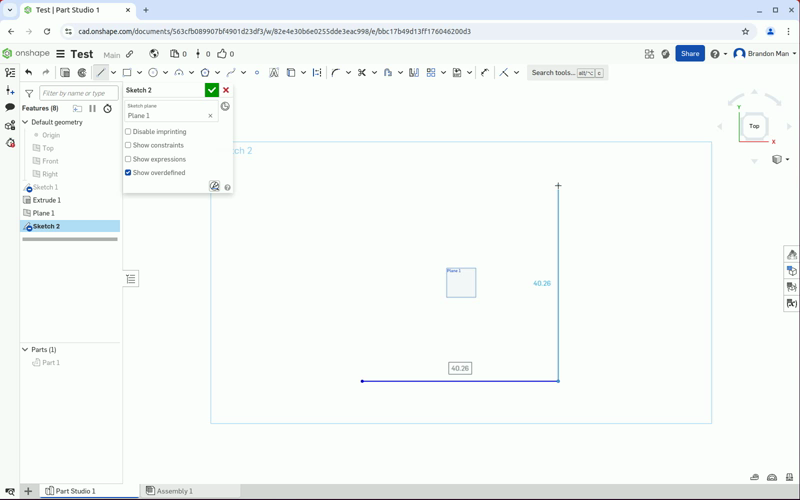
click(558, 185)
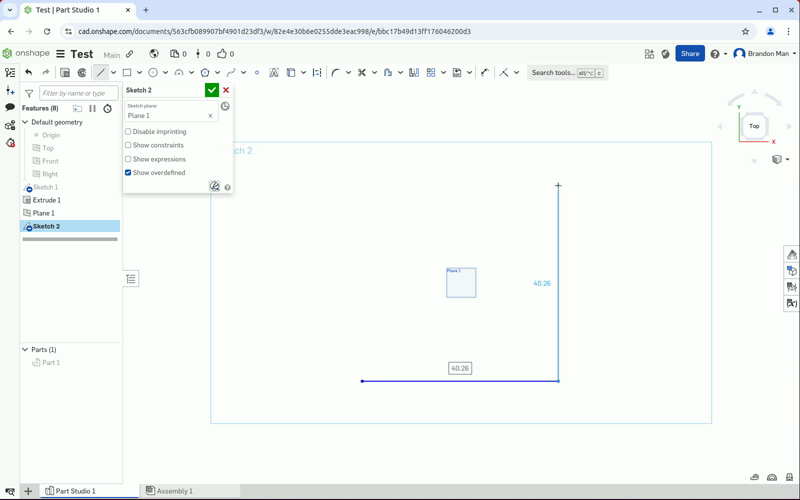
key_up(shift)
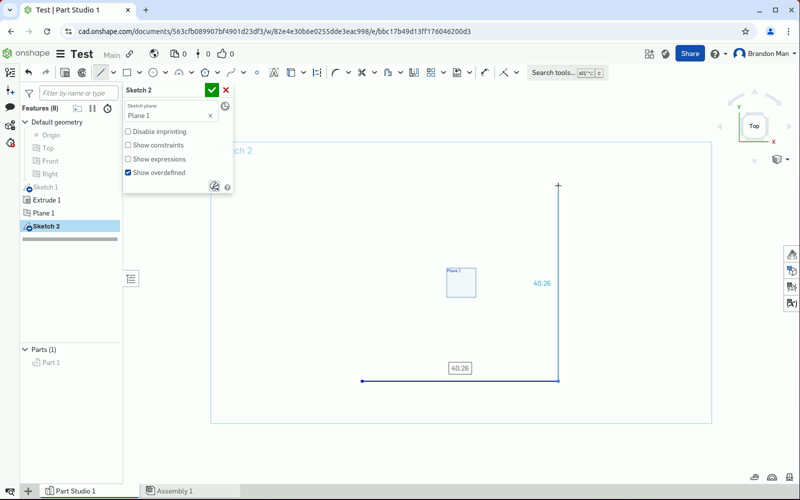
key_down(shift)
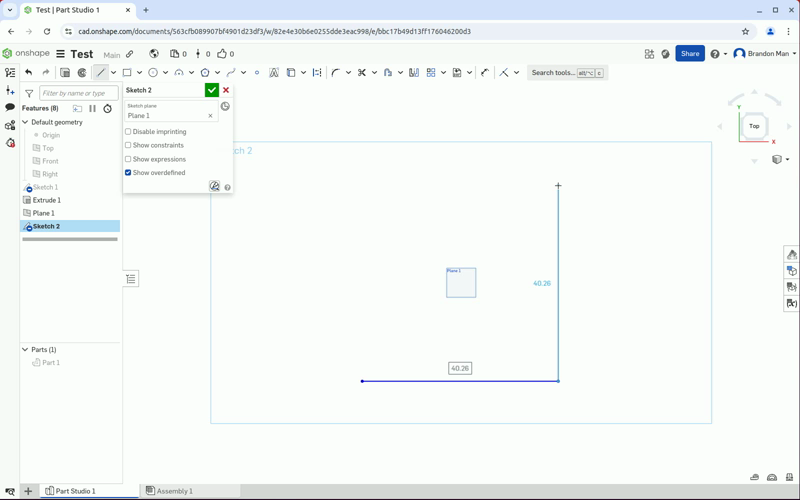
mouse_move(362, 185)
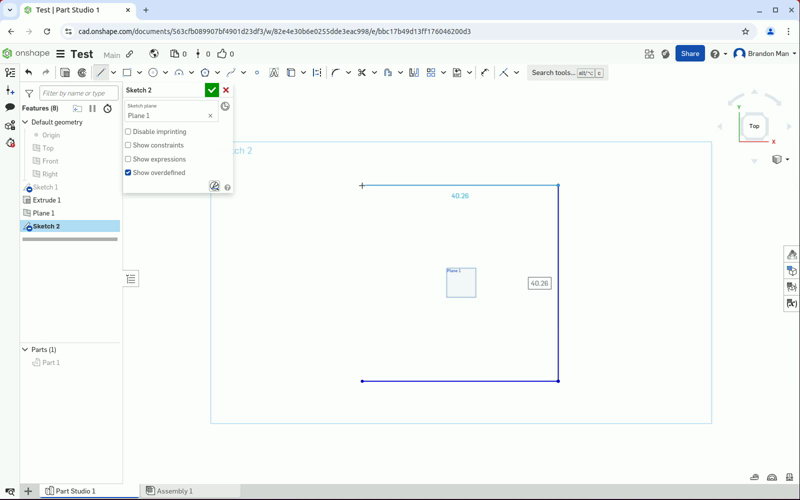
click(362, 185)
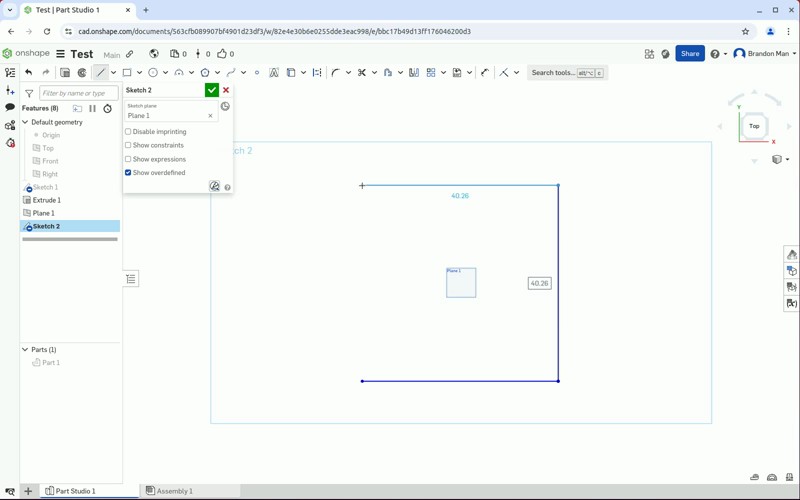
key_up(shift)
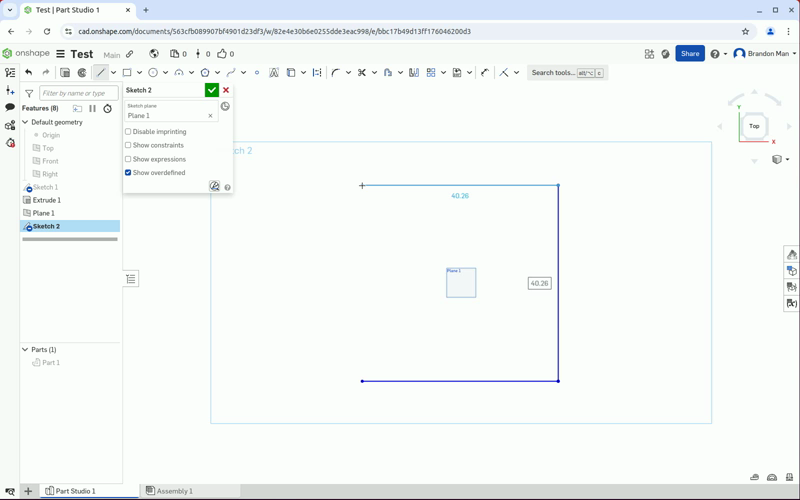
key_down(shift)
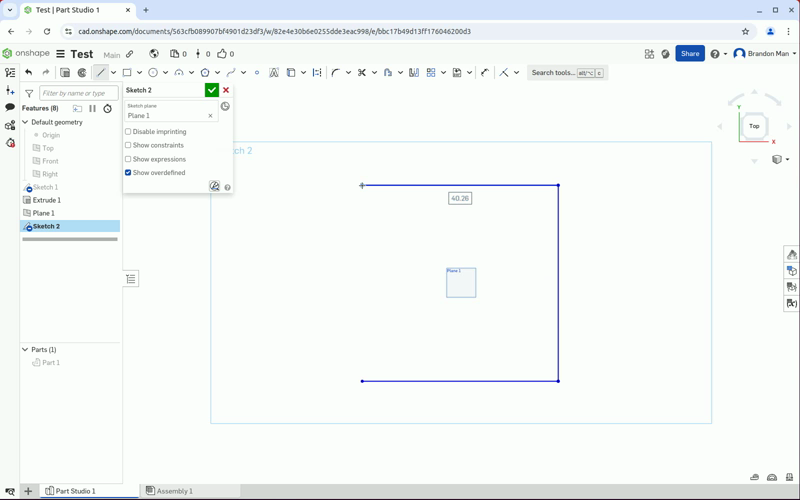
mouse_move(362, 381)
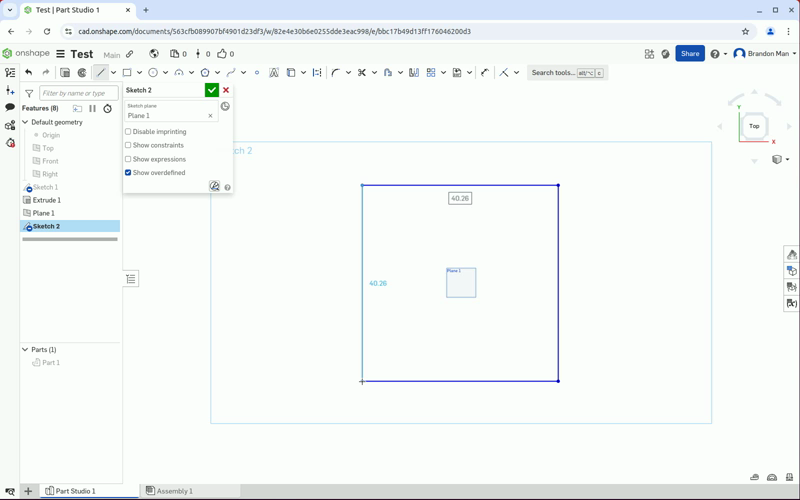
key_up(shift)
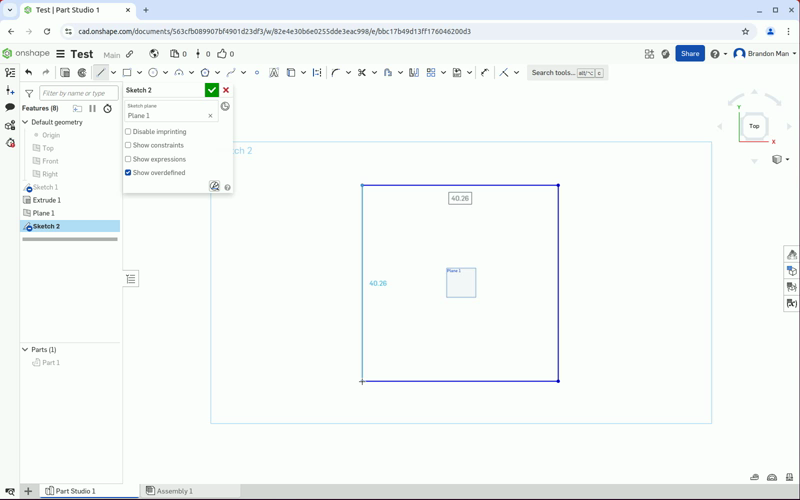
click(362, 381)
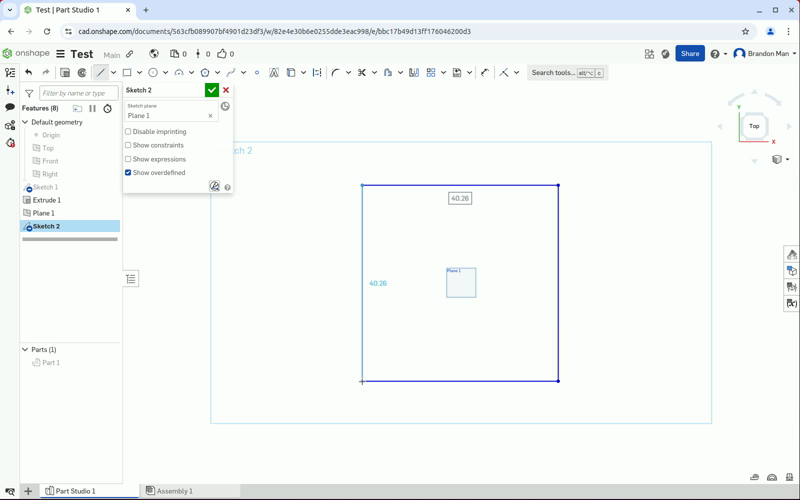
key(esc)
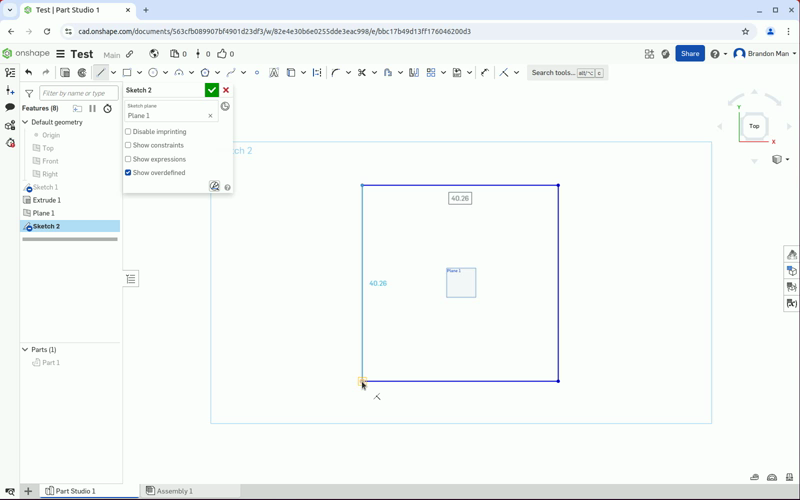
key(l)
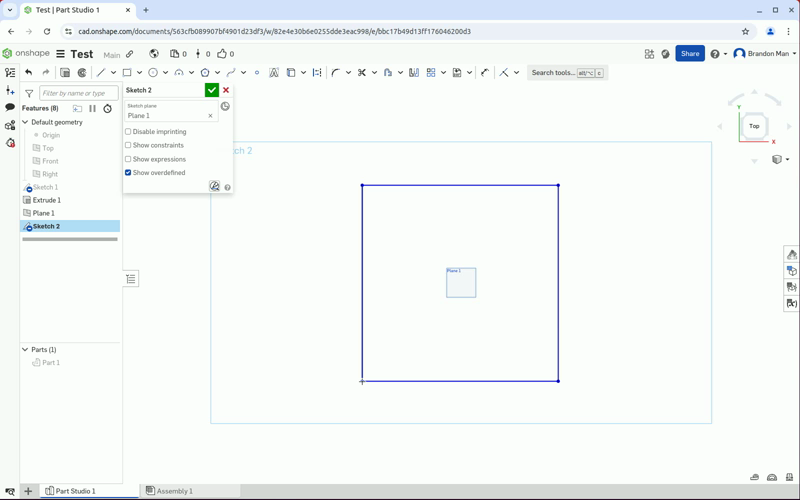
key_down(shift)
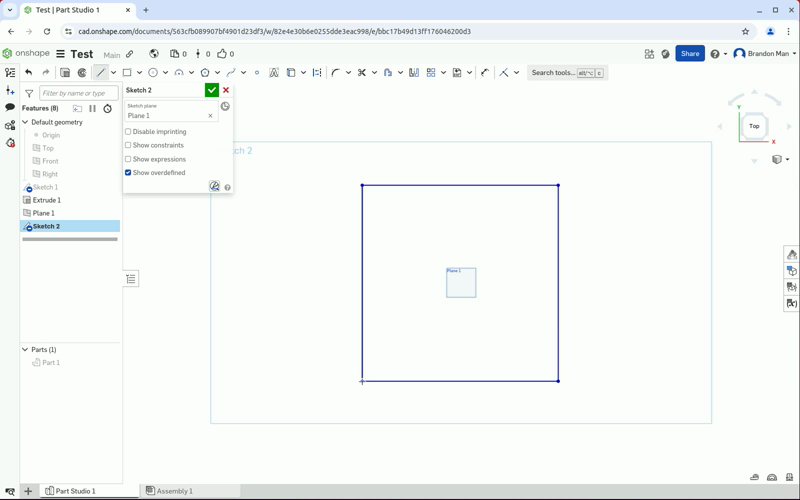
mouse_move(376, 366)
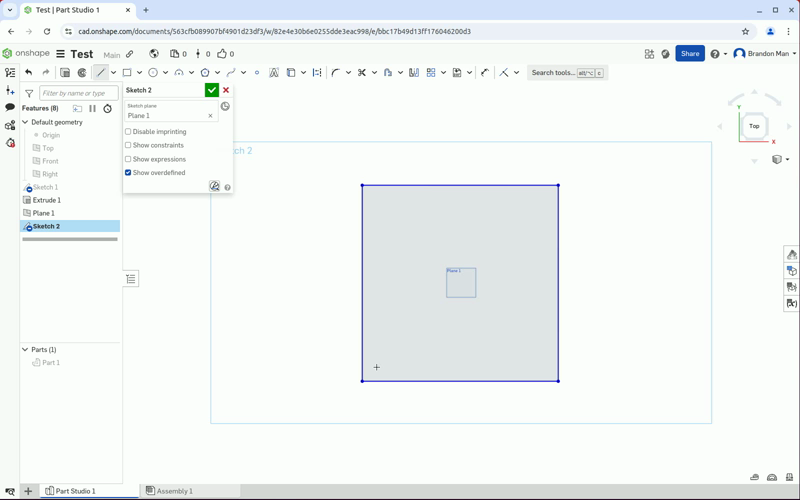
click(376, 366)
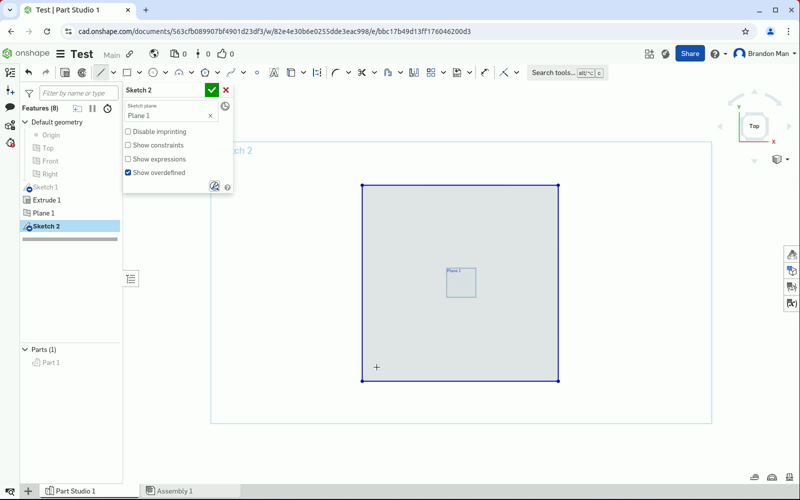
key_up(shift)
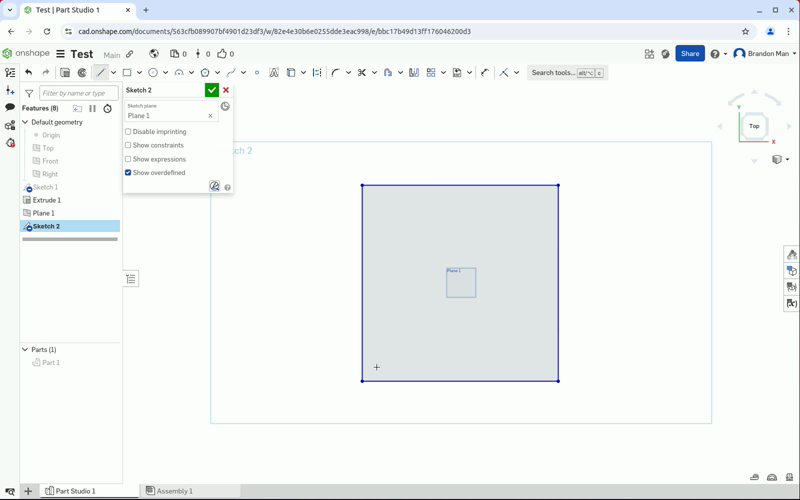
key_down(shift)
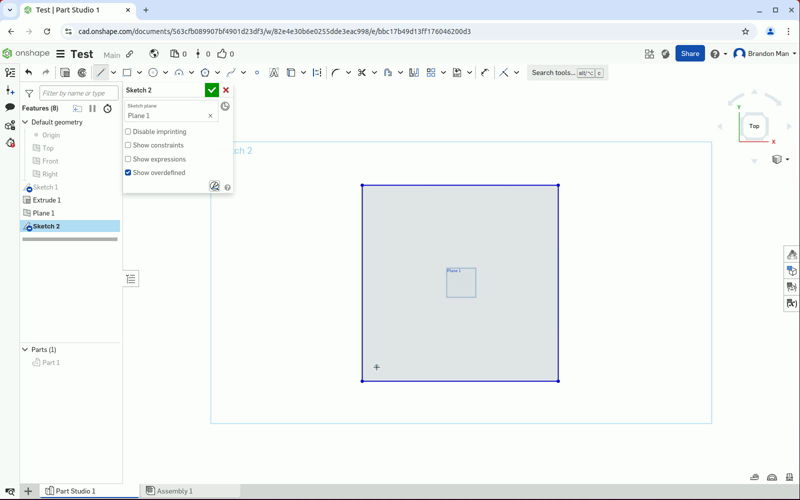
mouse_move(543, 366)
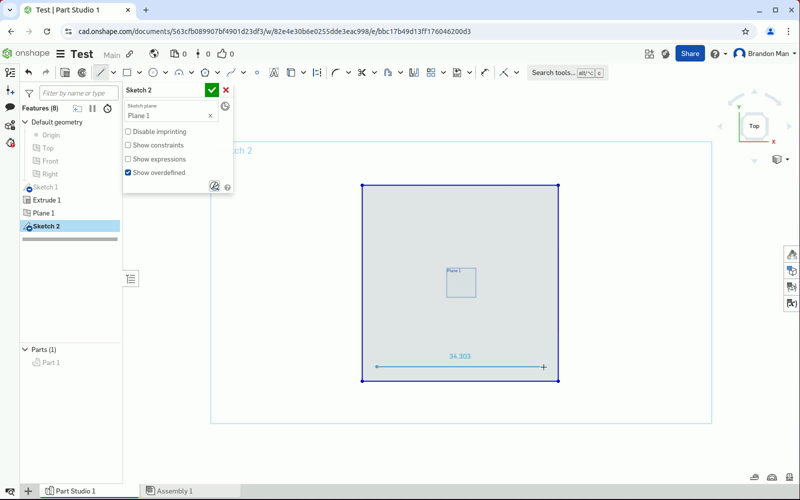
click(543, 366)
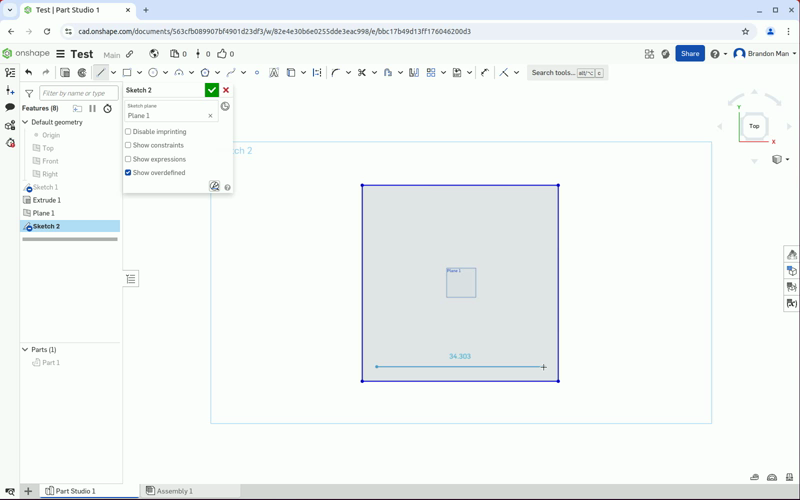
key_up(shift)
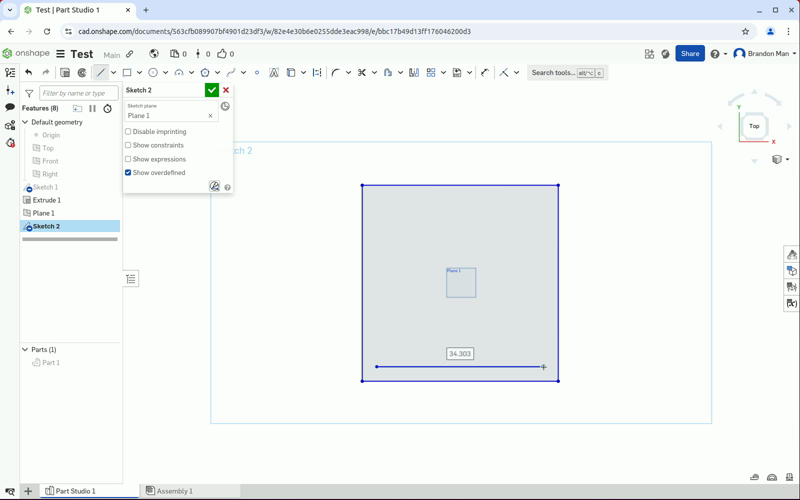
key_down(shift)
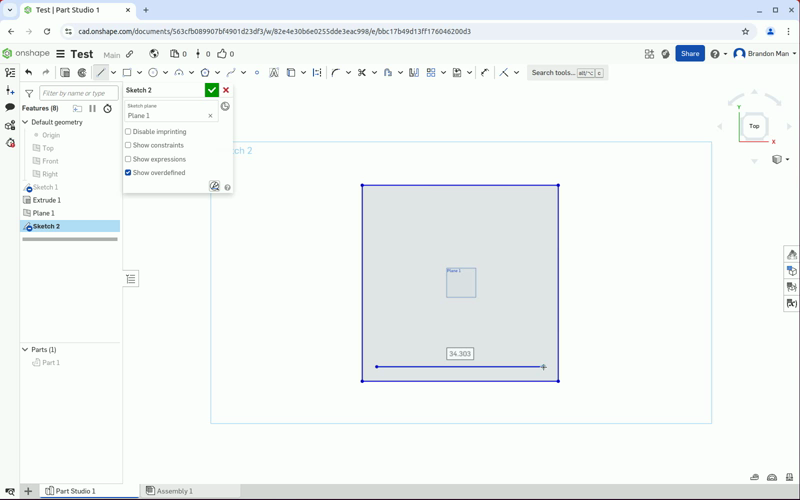
mouse_move(543, 199)
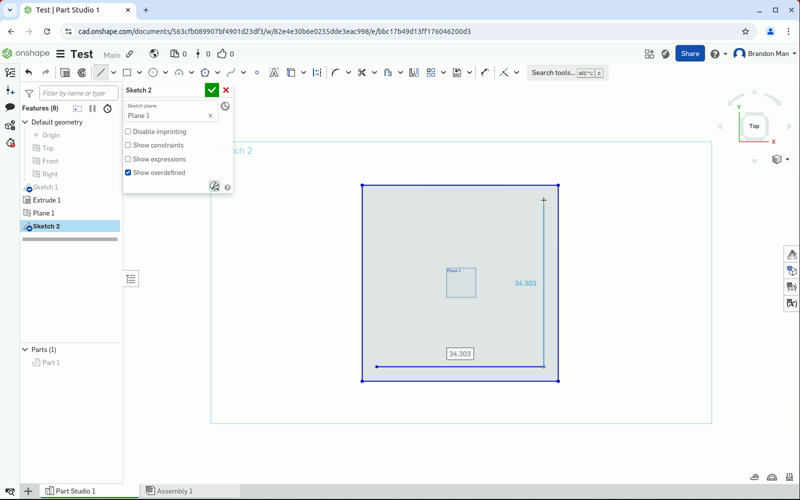
click(543, 199)
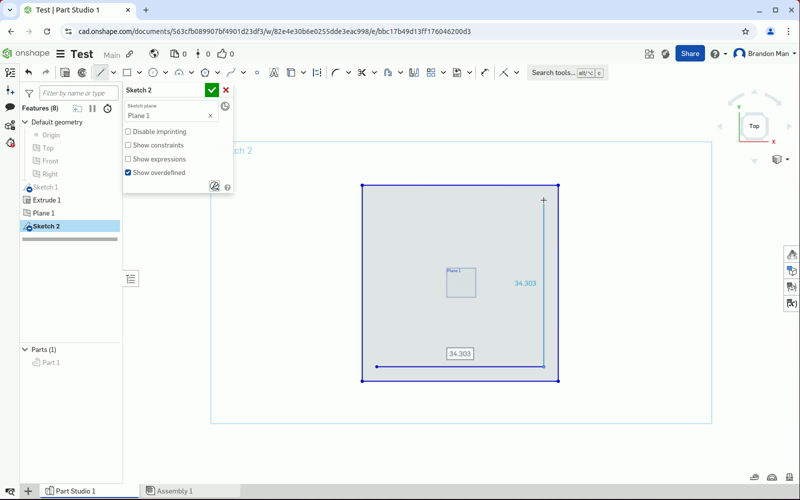
key_up(shift)
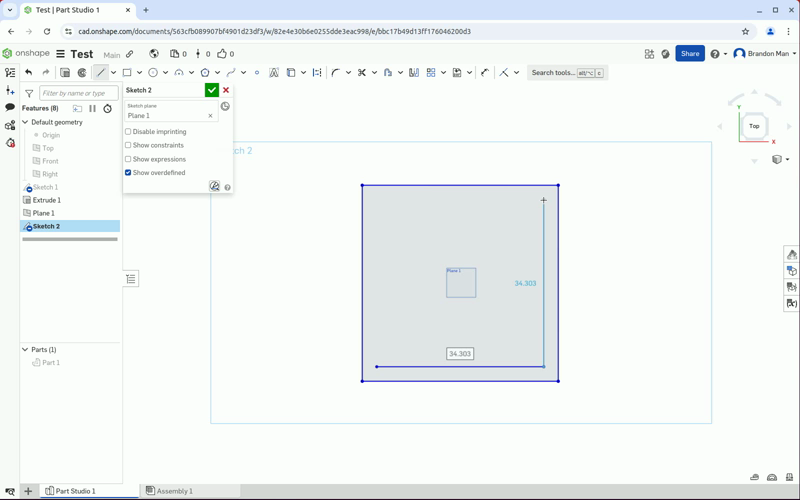
key_down(shift)
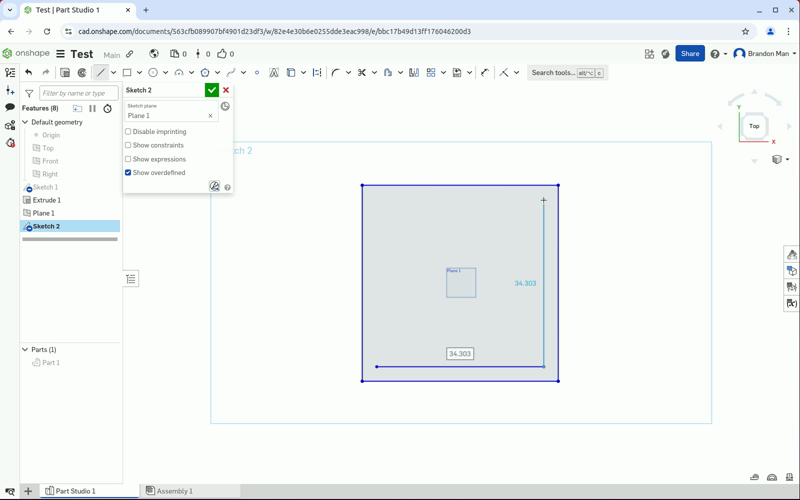
mouse_move(376, 199)
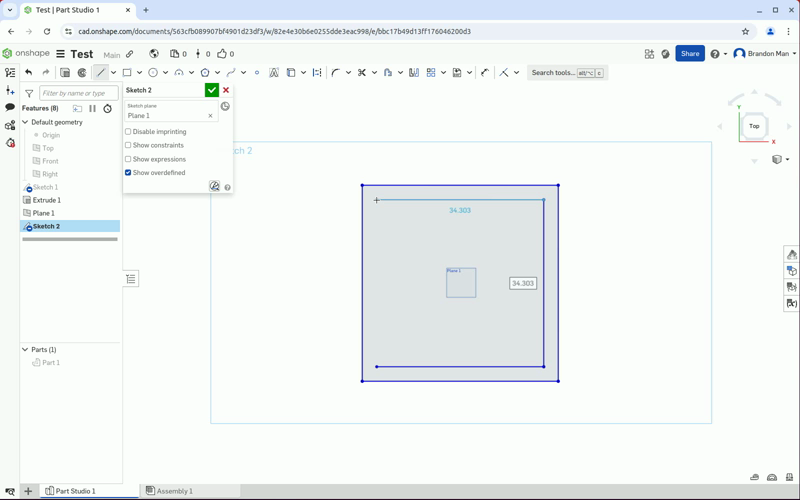
click(376, 199)
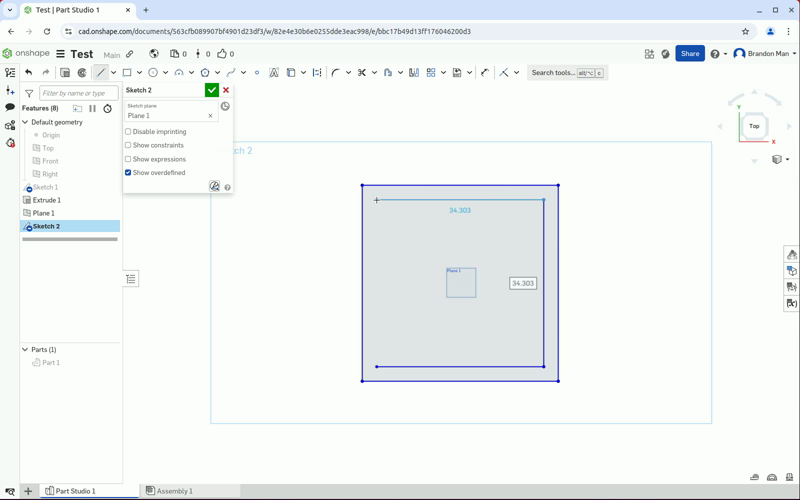
key_up(shift)
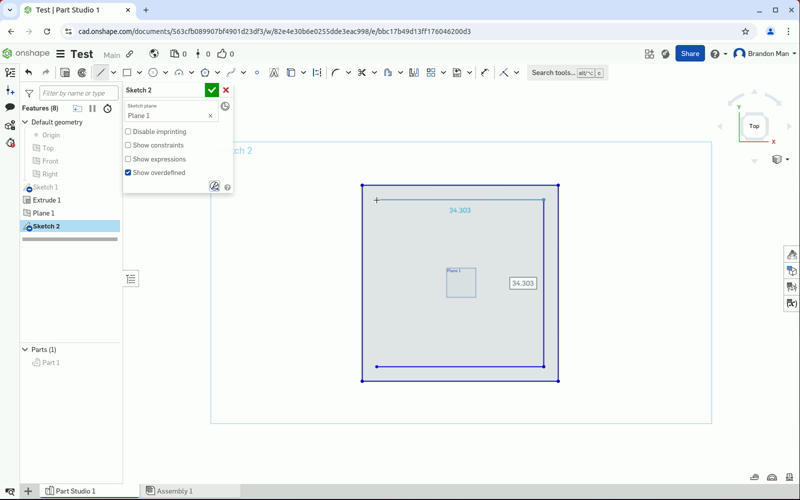
key_down(shift)
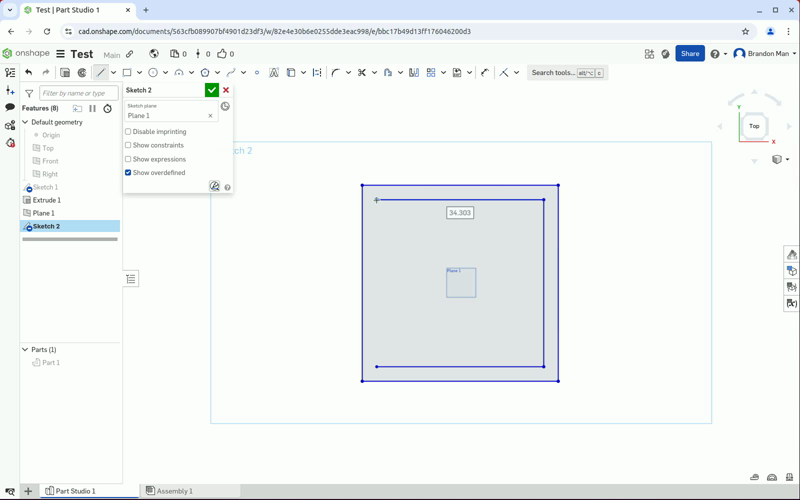
mouse_move(376, 366)
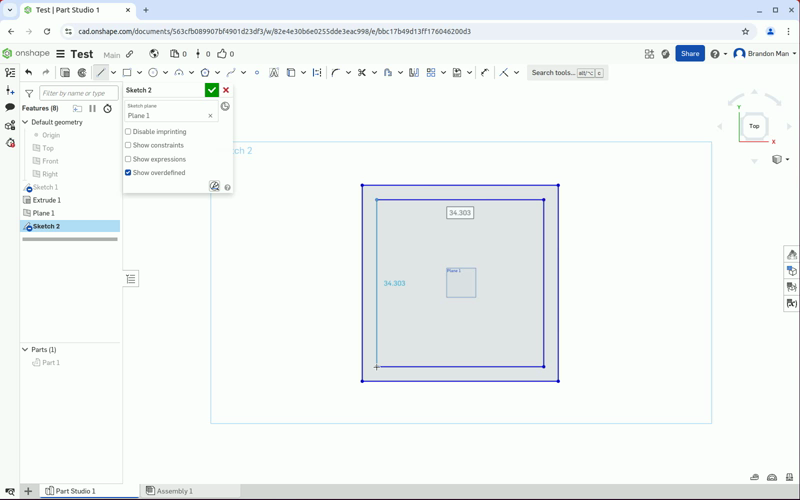
key_up(shift)
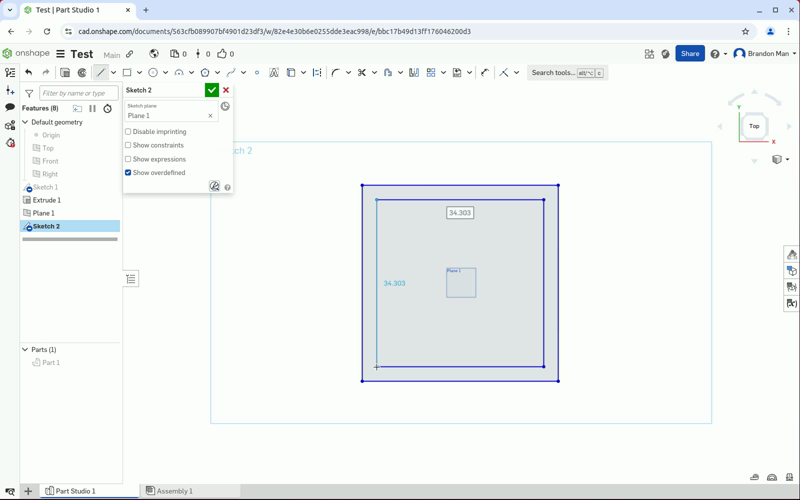
click(376, 366)
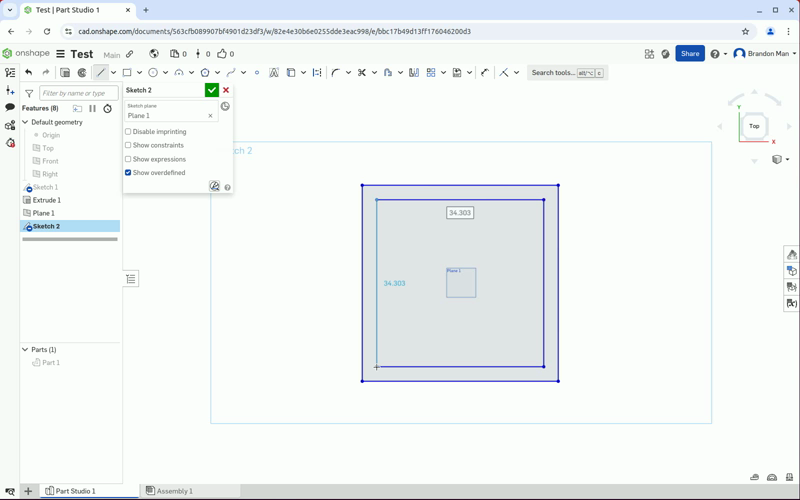
key(esc)
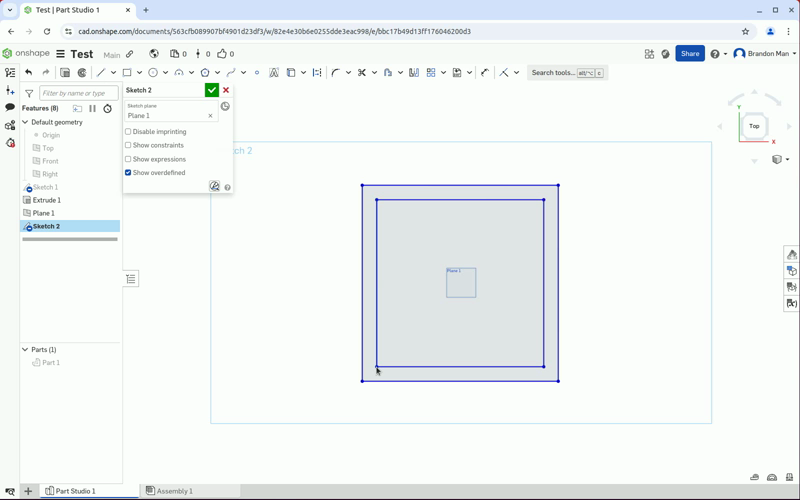
mouse_move(551, 215)
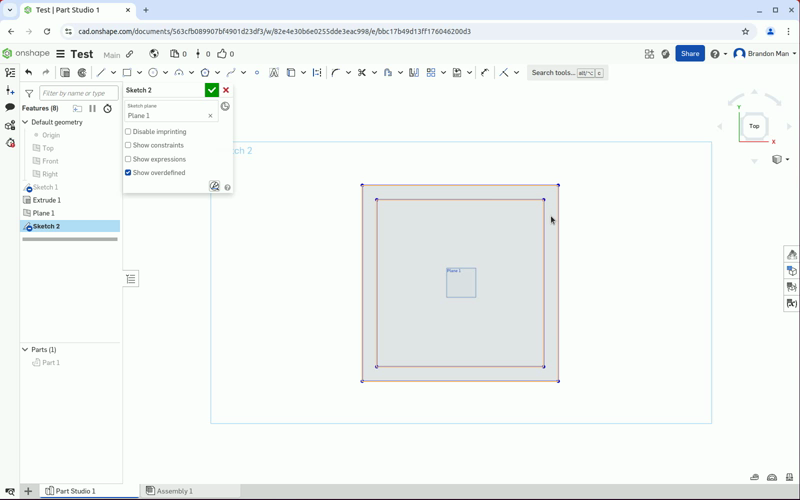
click(551, 215)
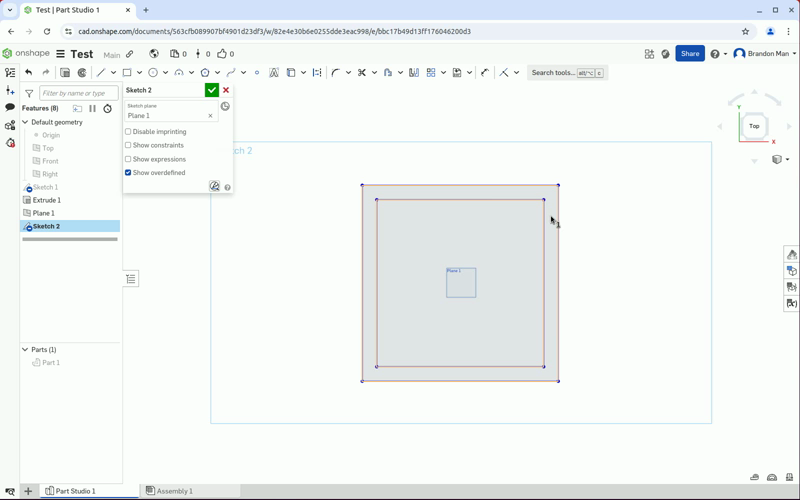
mouse_move(73, 352)
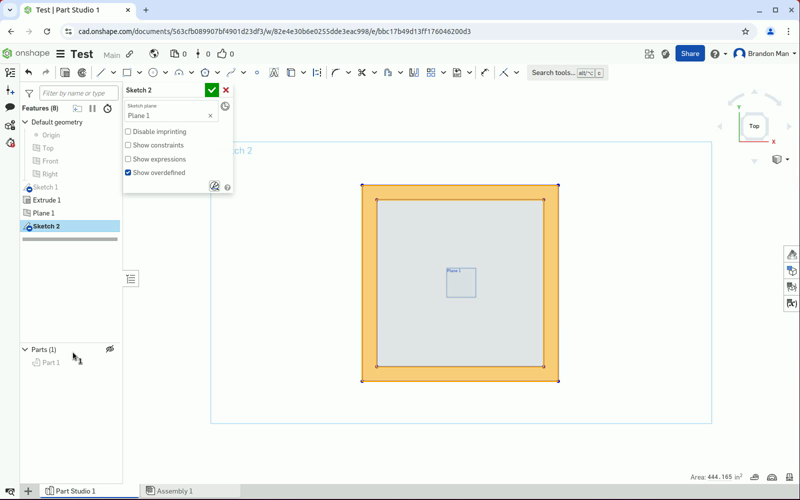
key(shift+y)
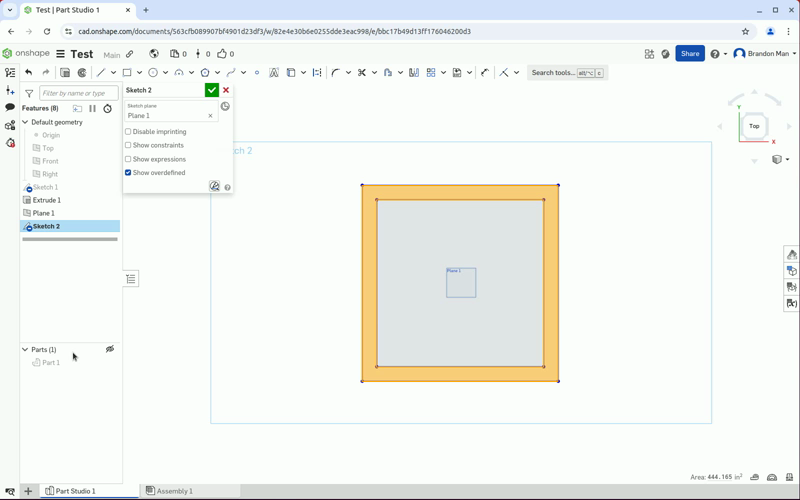
key(shift+e)
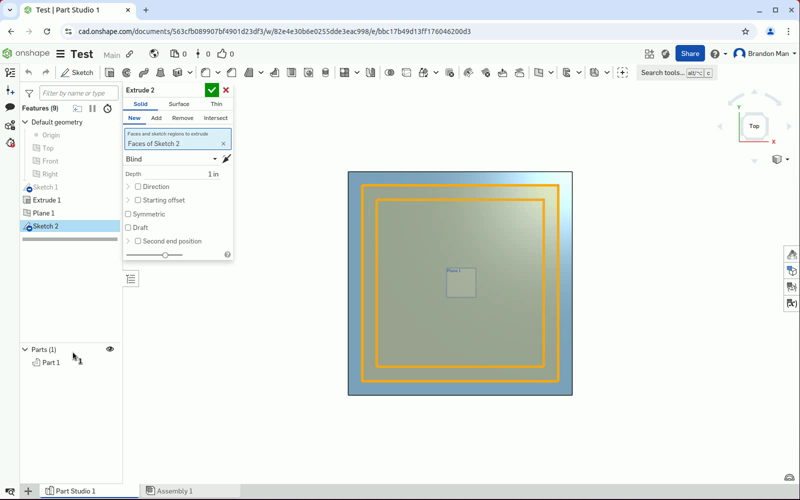
mouse_move(143, 106)
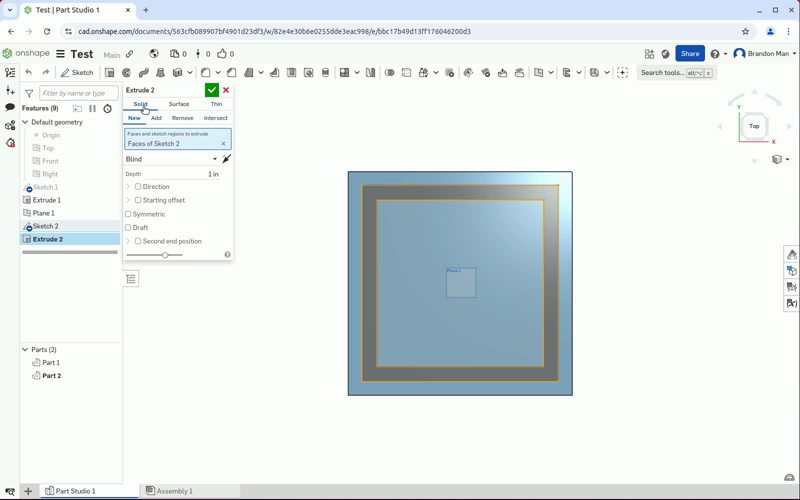
click(143, 106)
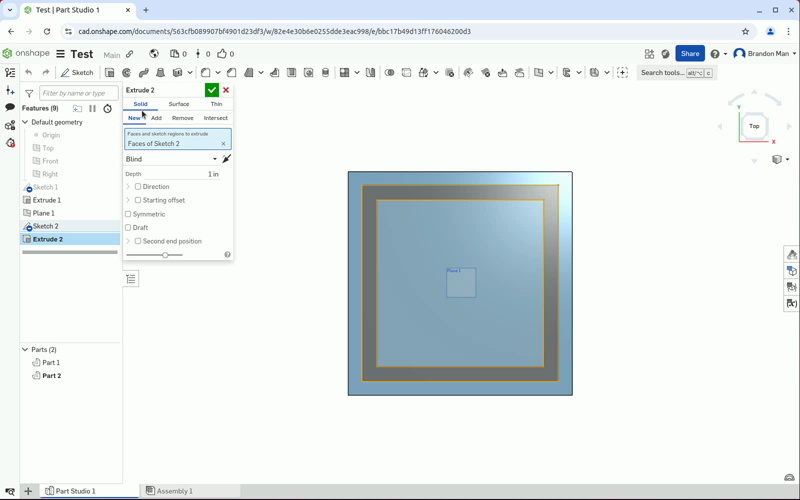
mouse_move(137, 120)
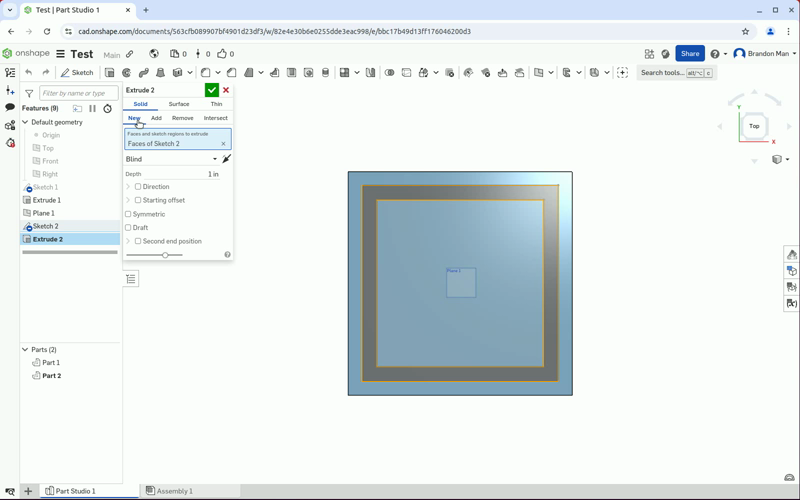
click(137, 120)
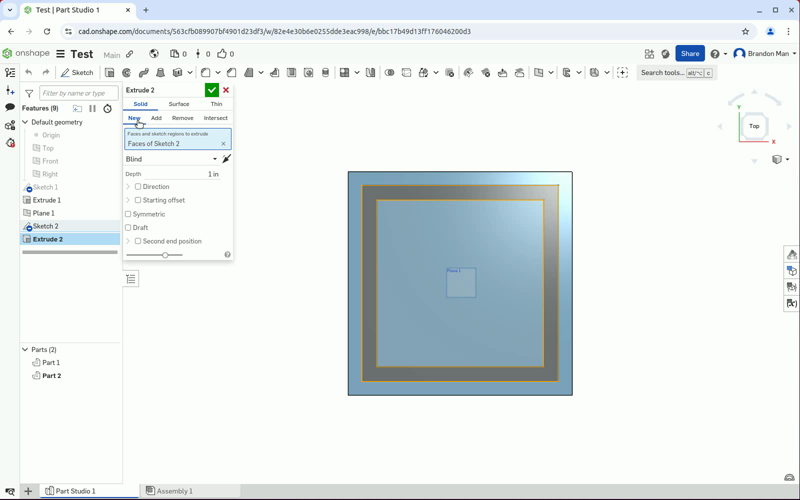
key(tab, 4)
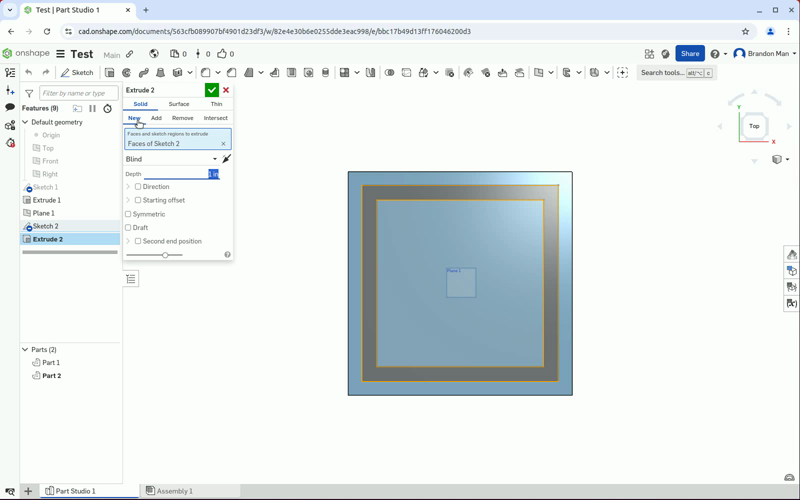
text(2.889)
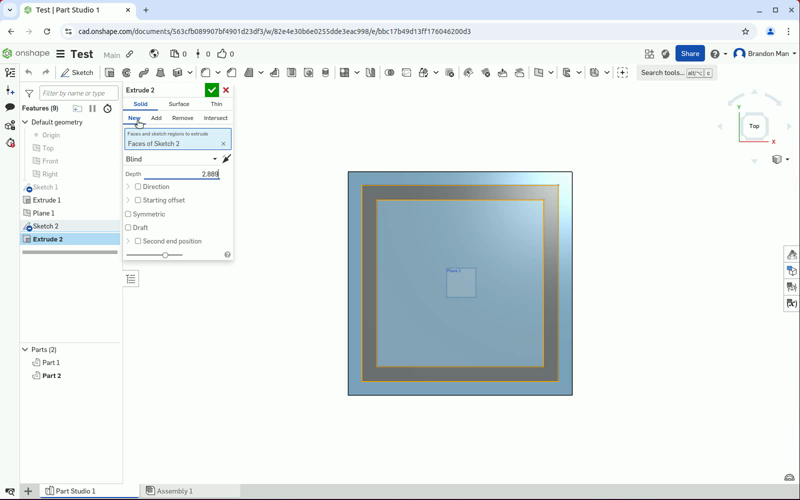
key(enter)
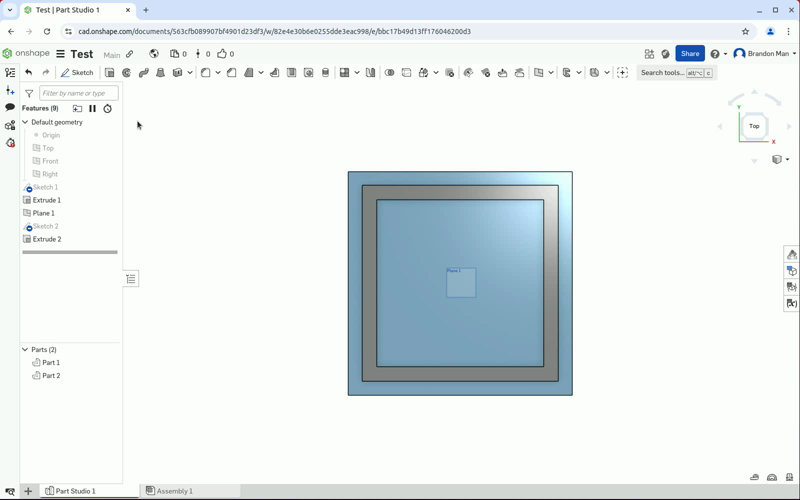
key(shift+h)
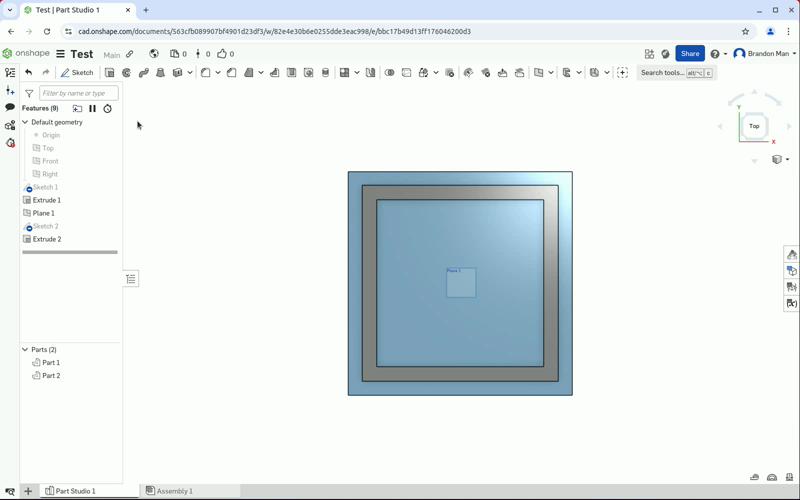
key(shift+h)
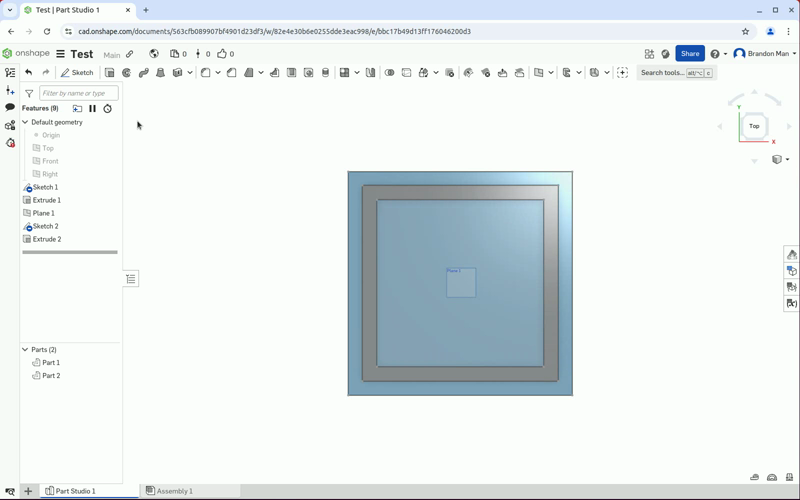
key(shift+7)
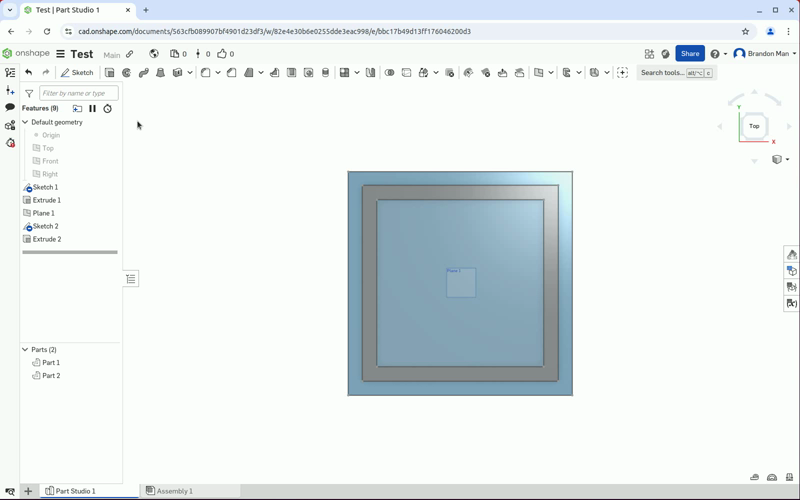
key(up, 3)
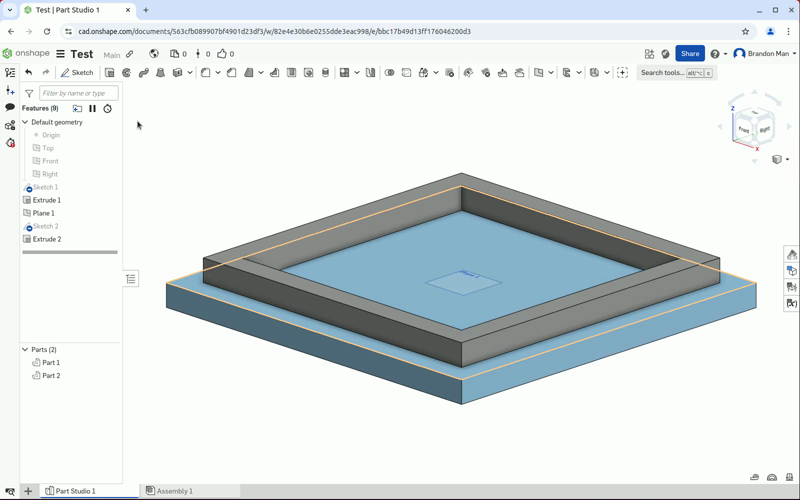
key(left, 3)
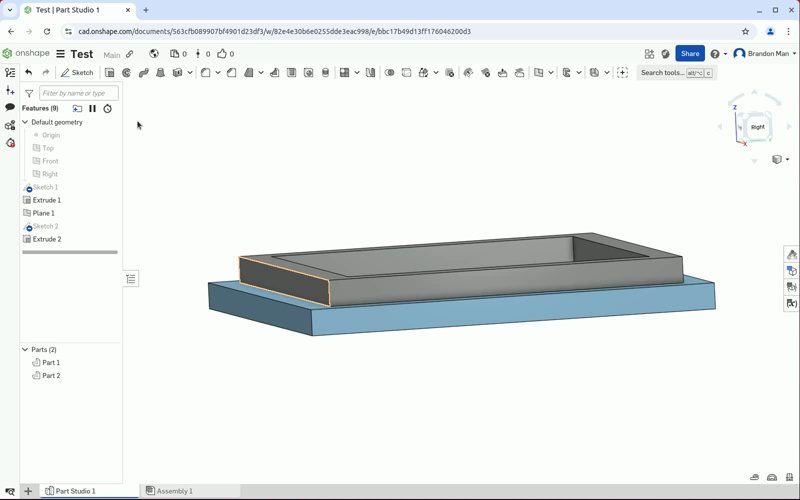
key(right, 3)
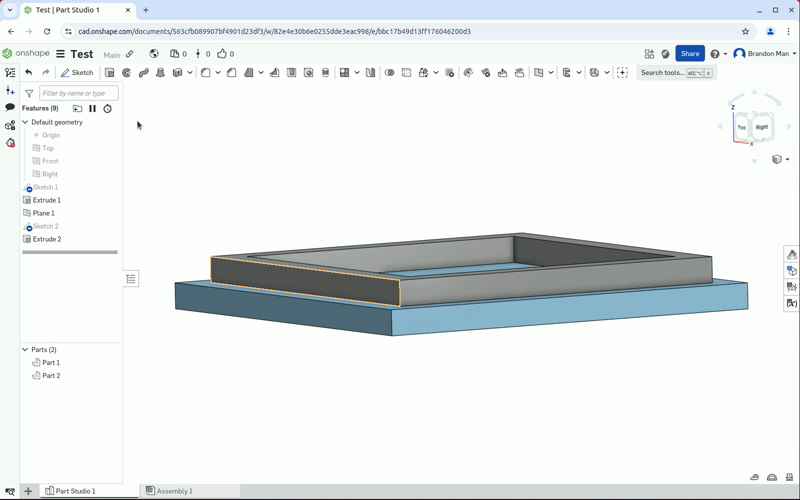
key(down, 3)
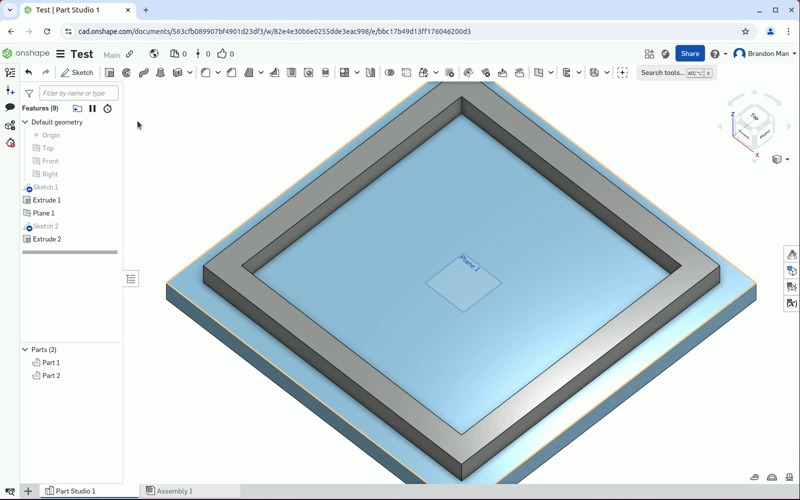
mouse_move(73, 189)
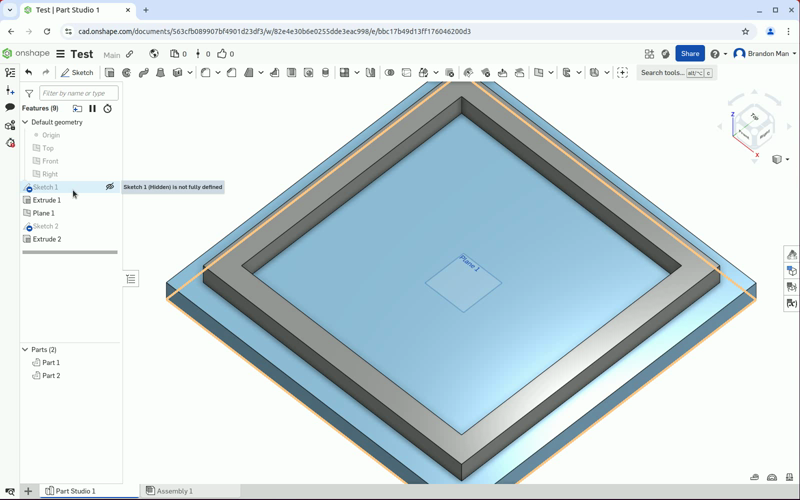
click(73, 189)